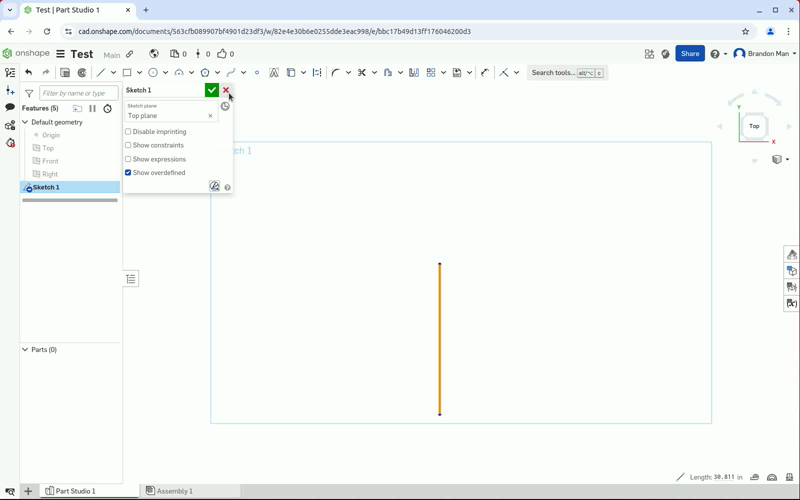
key(shift+h)
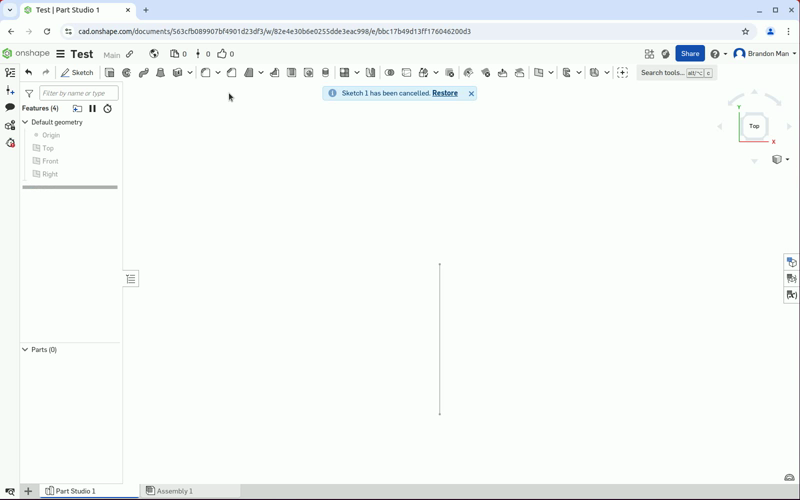
mouse_move(73, 352)
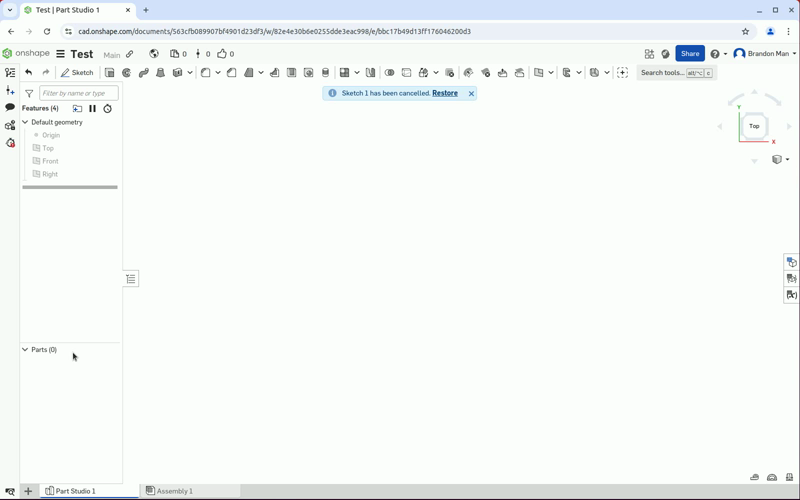
key(y)
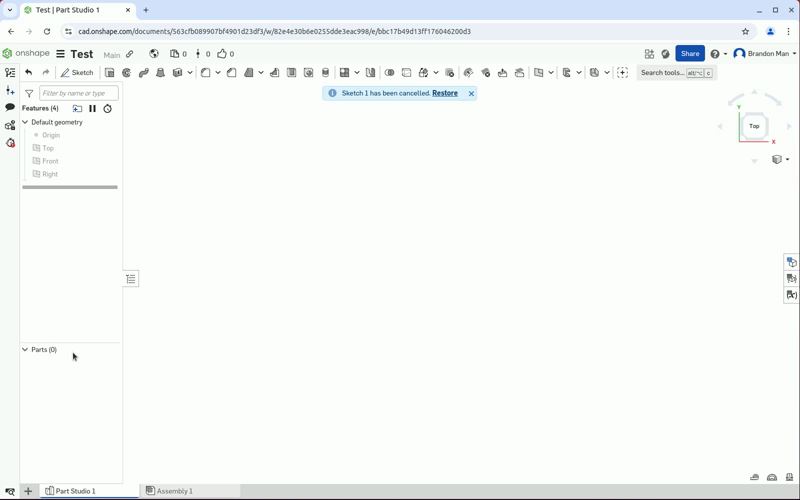
key(shift+p)
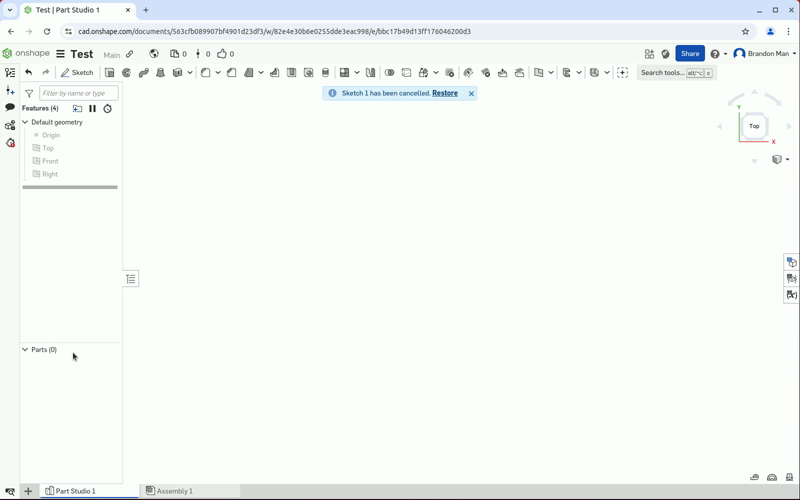
key(space)
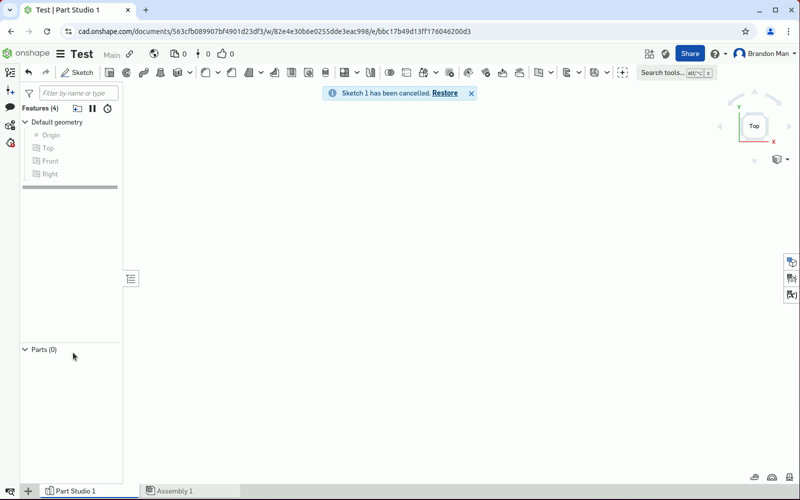
key_down(shift)
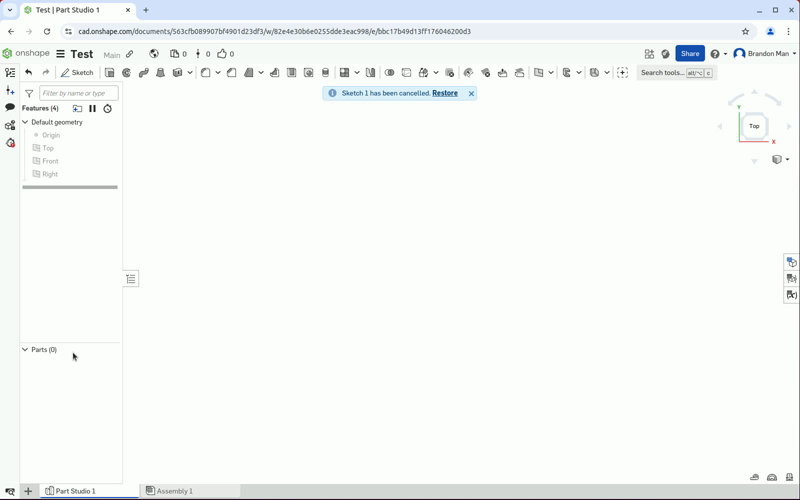
key(up)
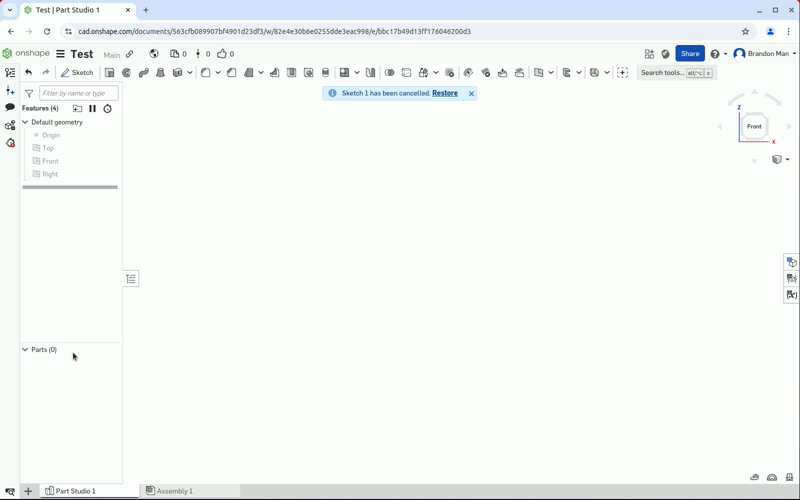
key_up(shift)
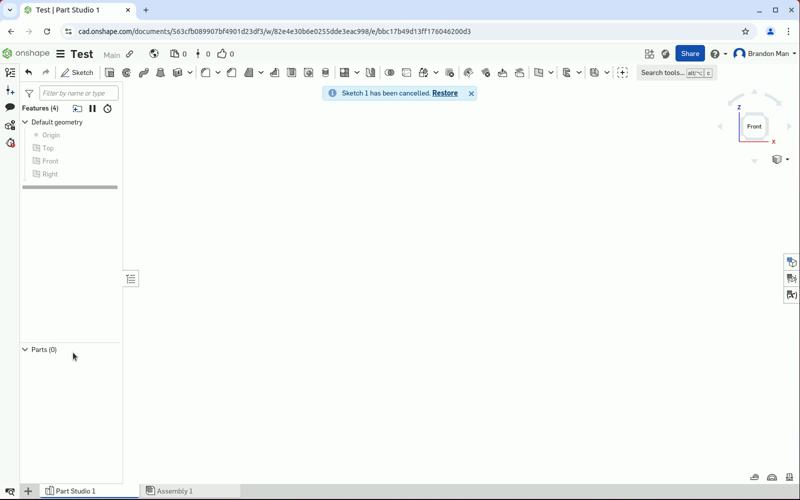
key(space)
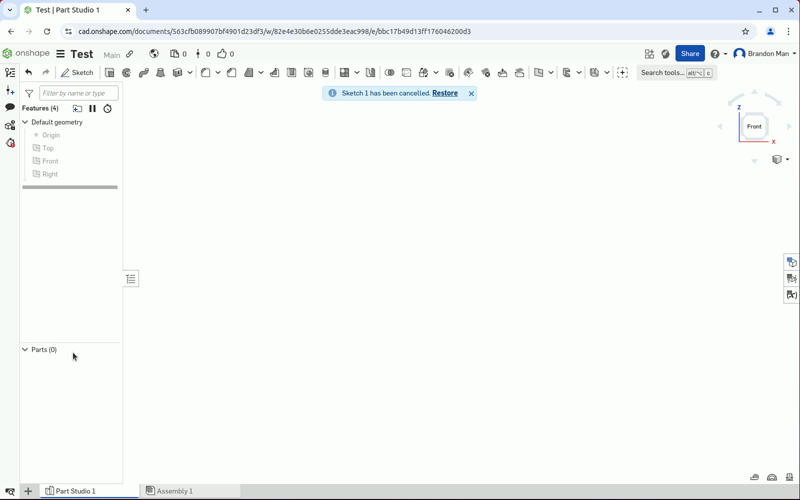
key_down(shift)
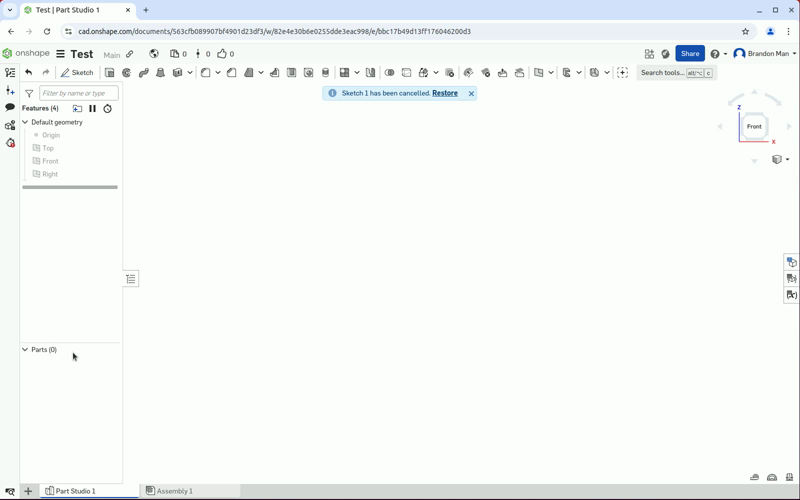
key(left)
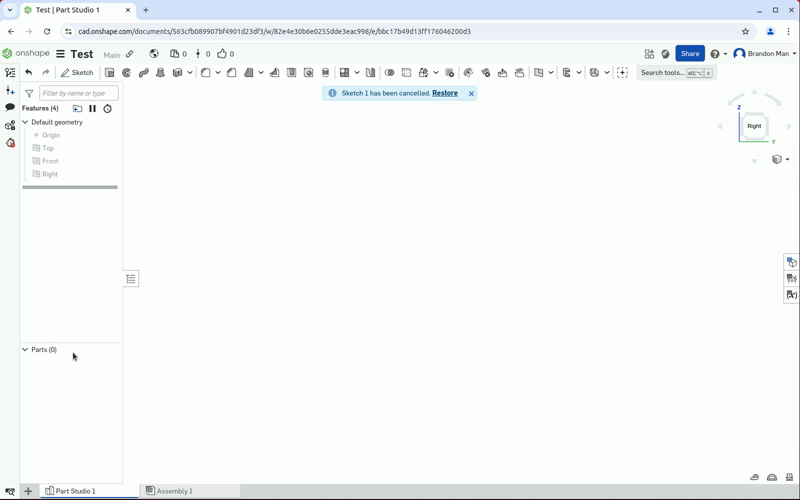
key_up(shift)
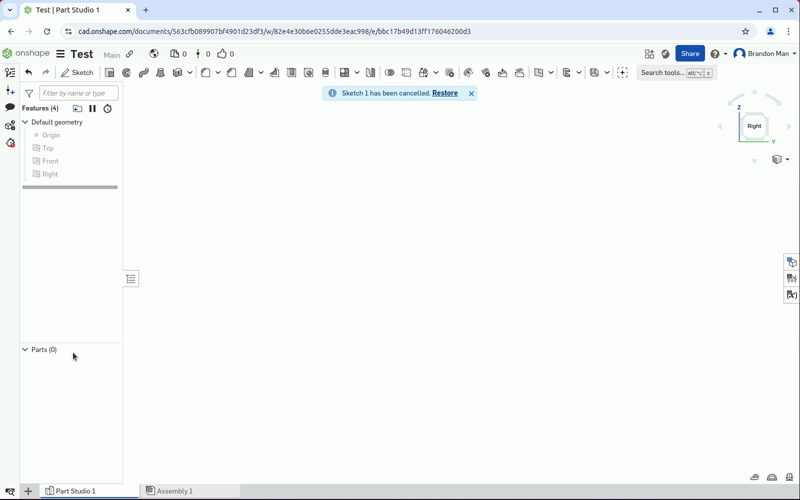
mouse_move(73, 352)
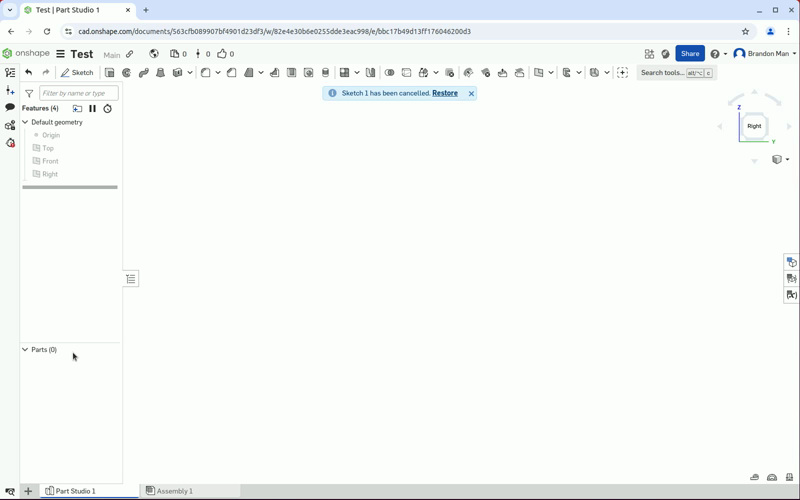
key(shift+y)
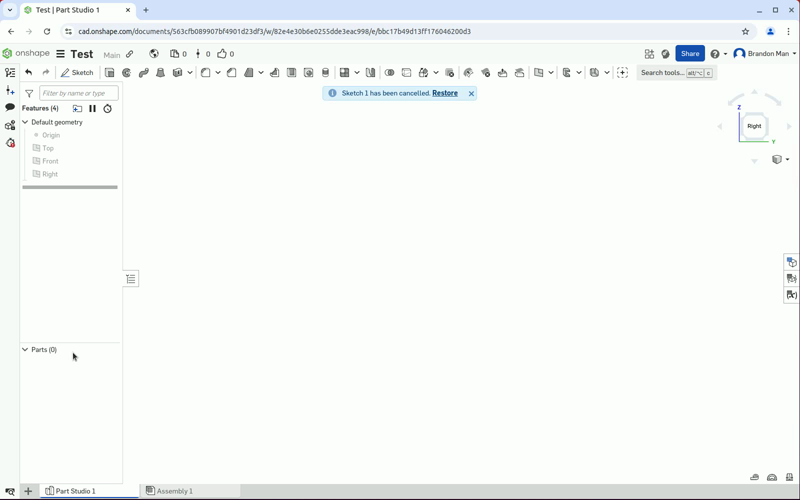
key(shift+s)
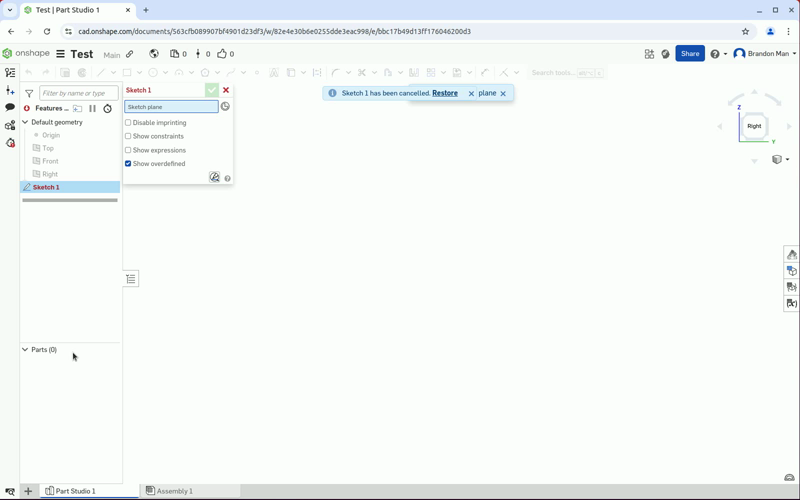
mouse_move(73, 176)
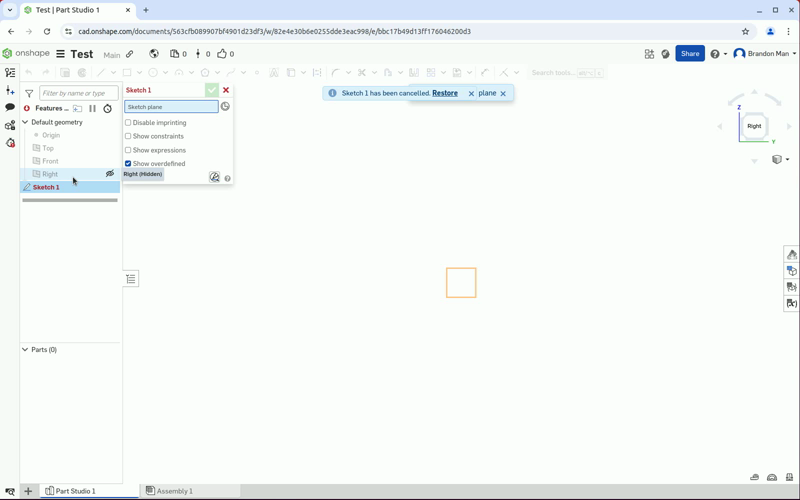
click(73, 176)
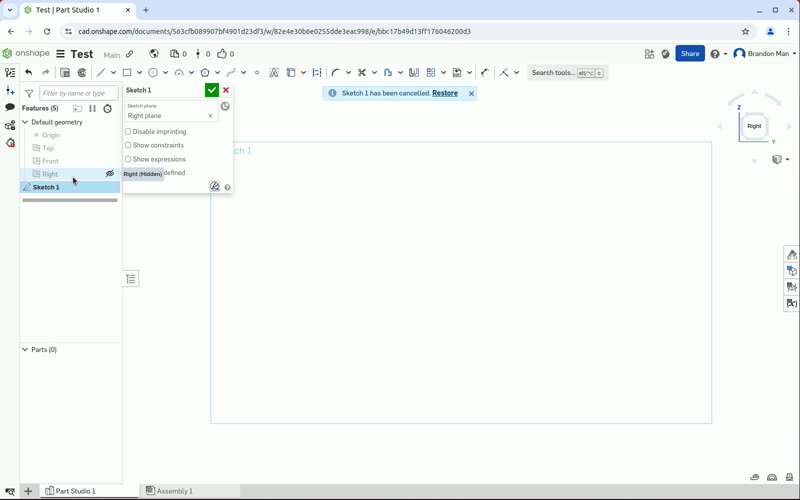
mouse_move(73, 352)
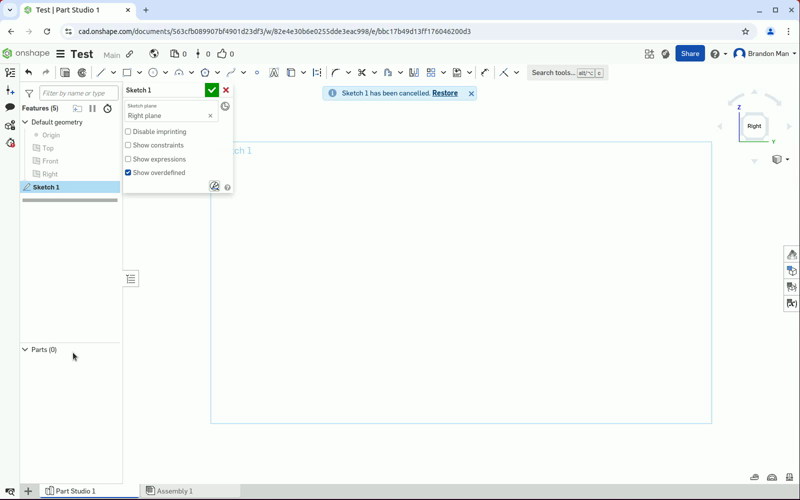
key(y)
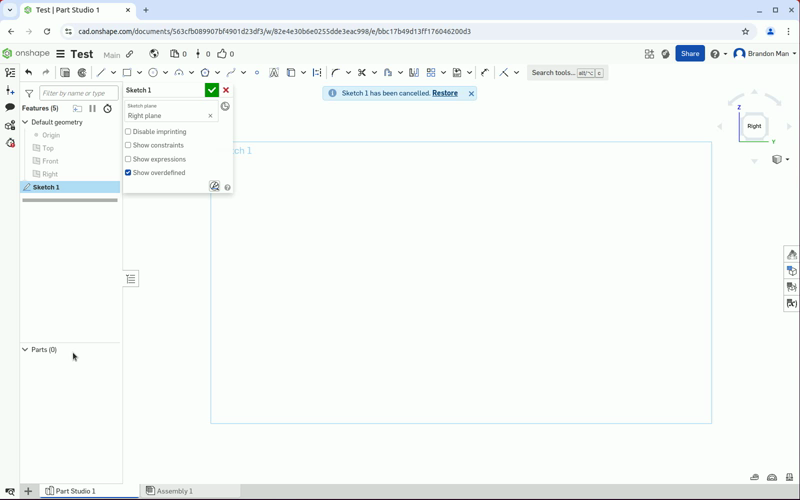
key(l)
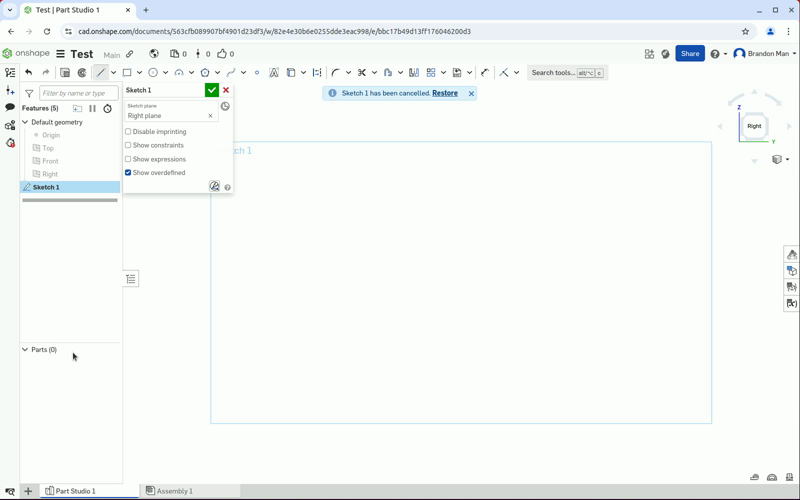
key_down(shift)
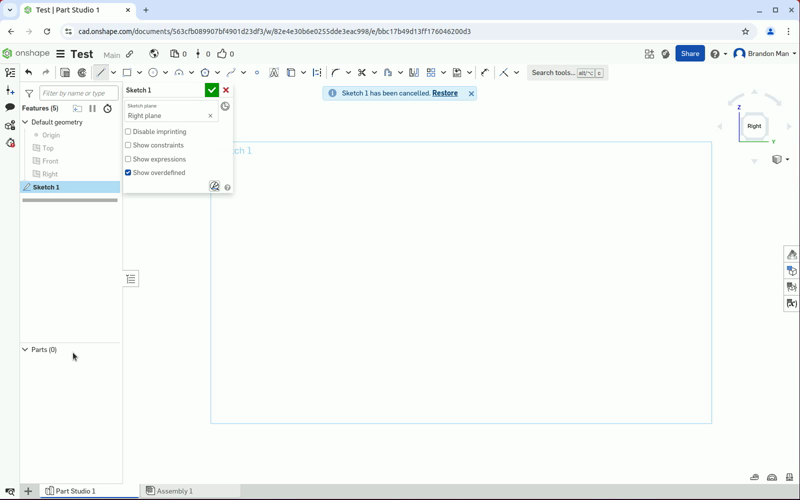
mouse_move(359, 360)
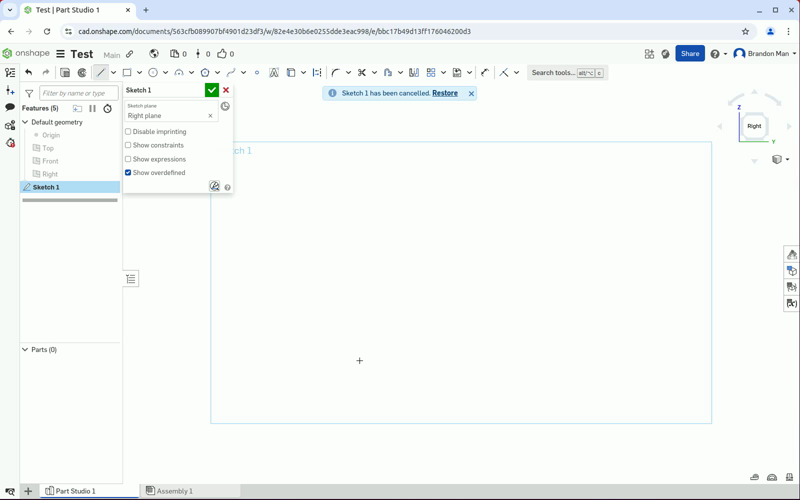
click(359, 360)
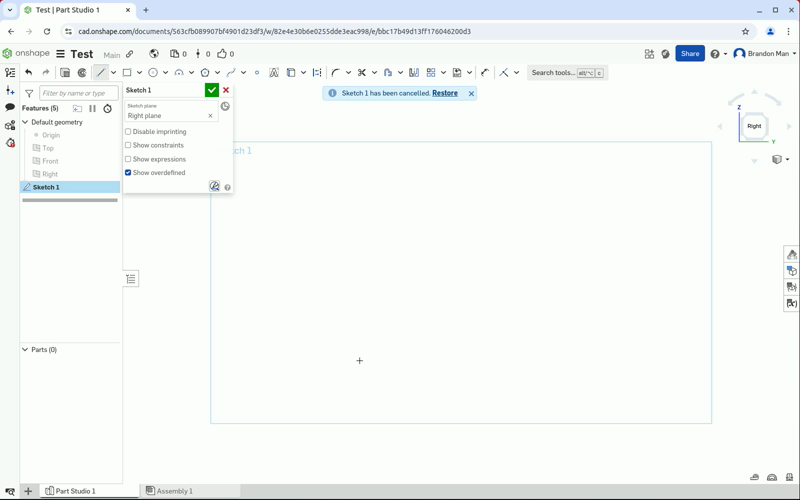
key_up(shift)
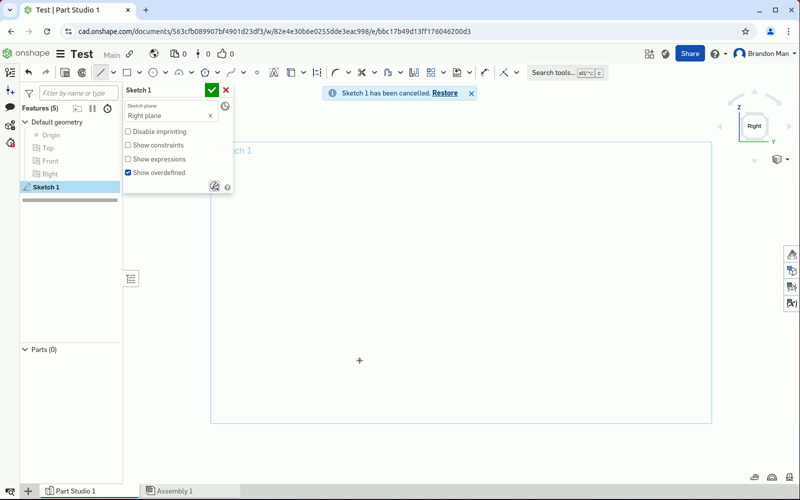
key_down(shift)
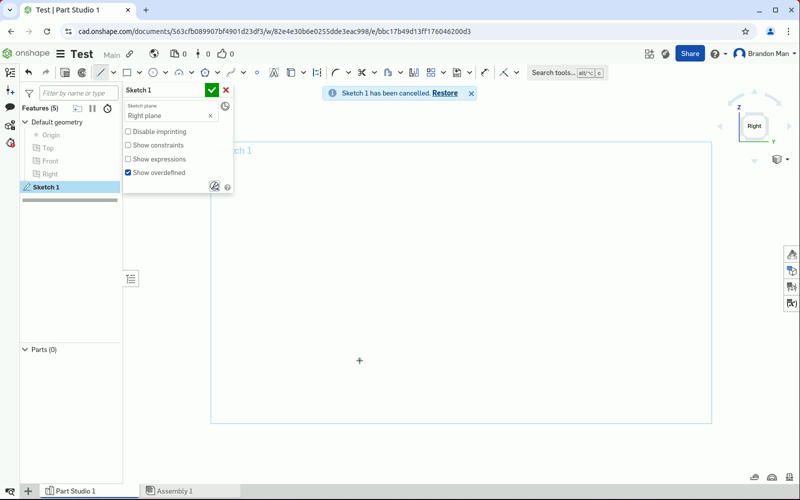
mouse_move(549, 360)
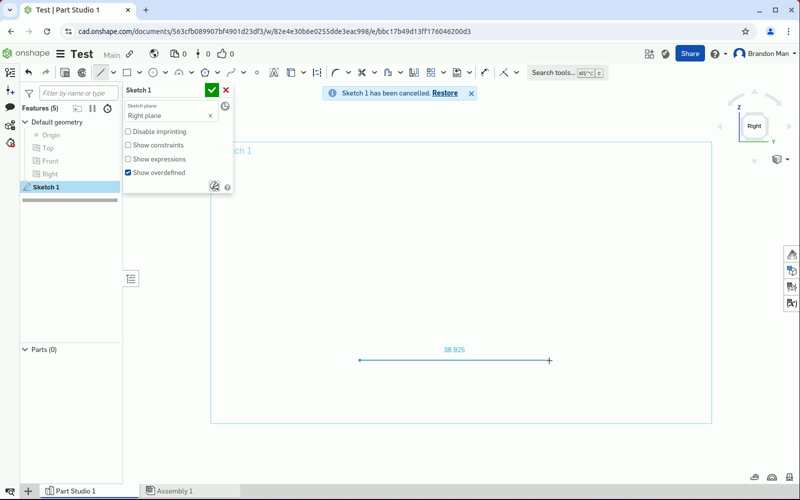
click(549, 360)
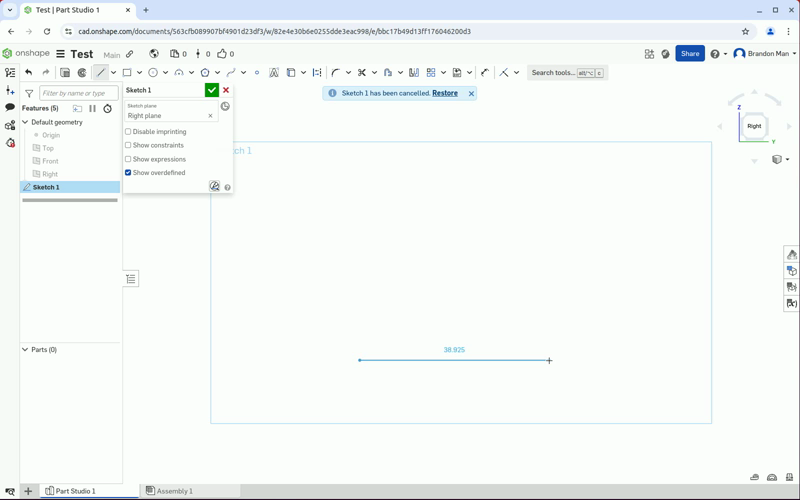
key_up(shift)
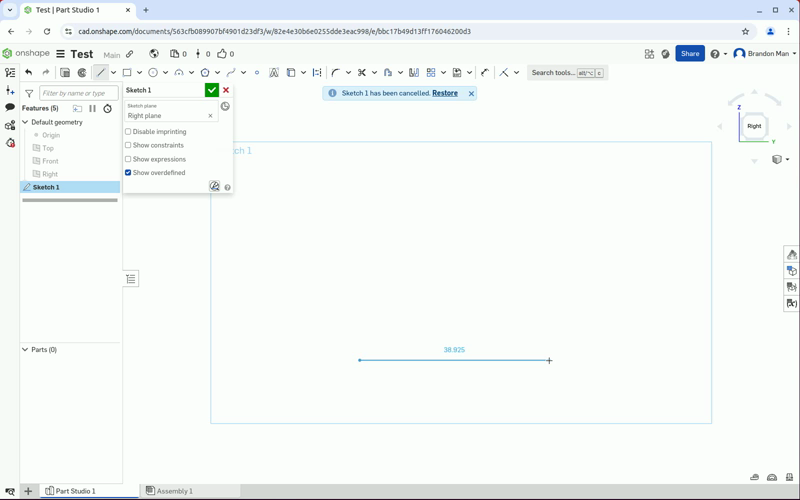
key_down(shift)
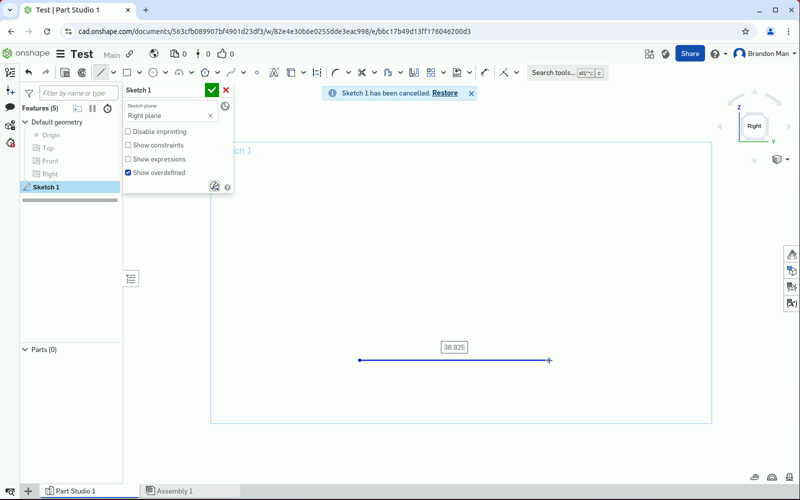
mouse_move(549, 171)
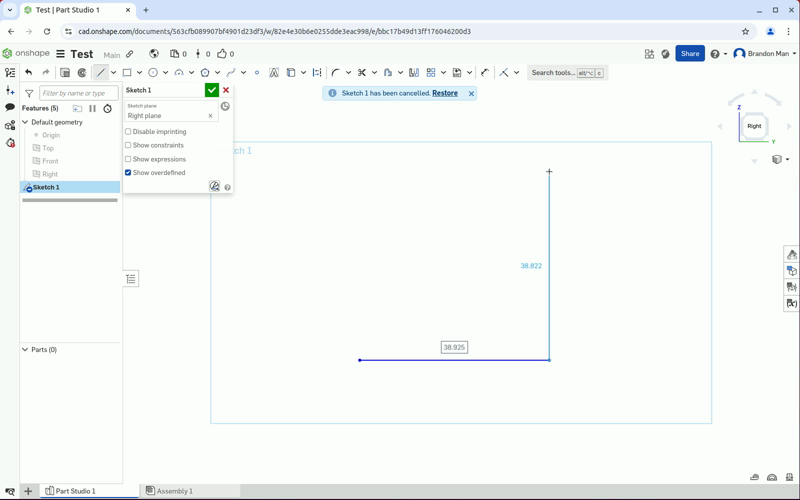
click(549, 171)
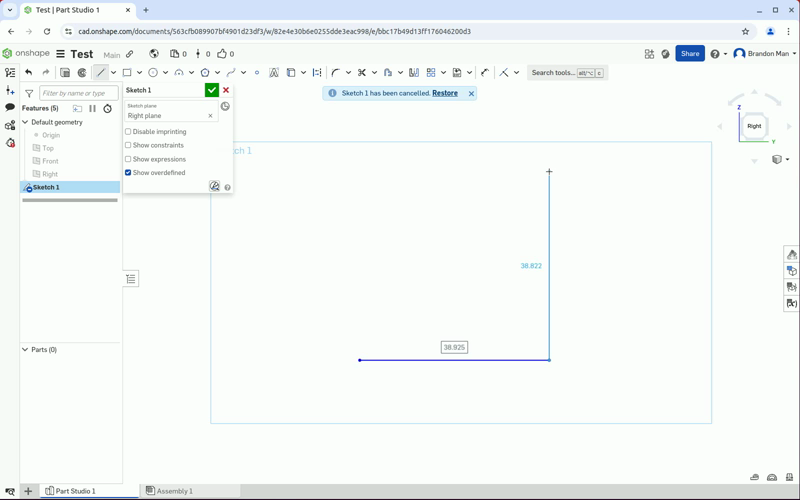
key_up(shift)
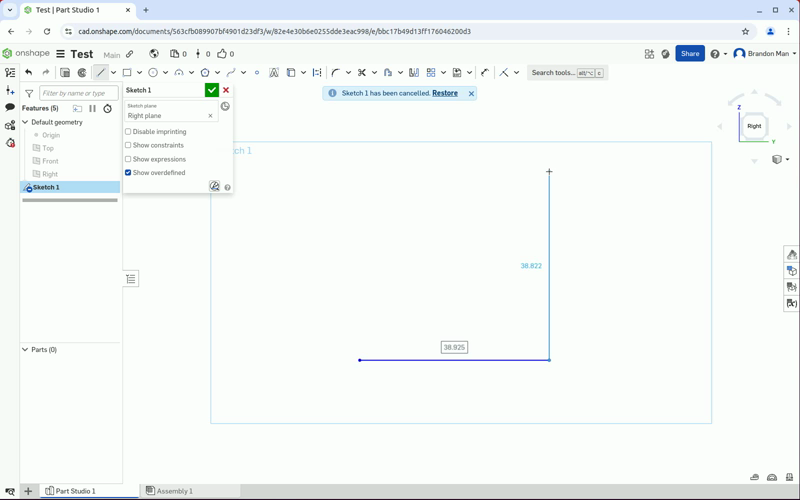
key_down(shift)
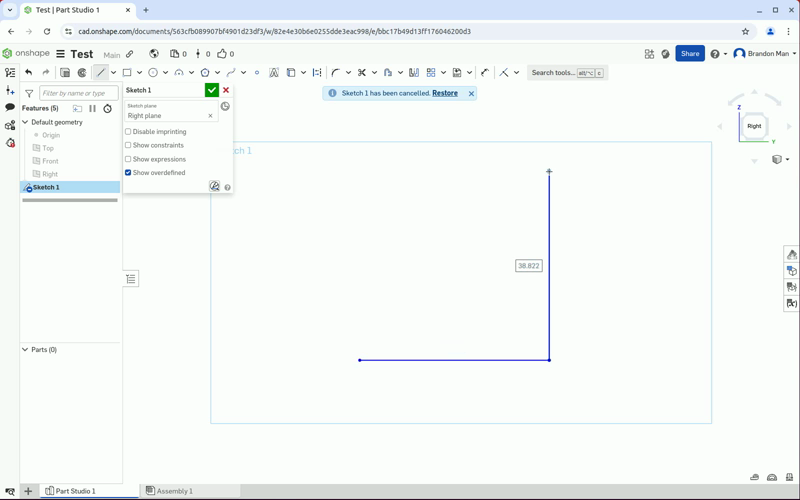
mouse_move(359, 171)
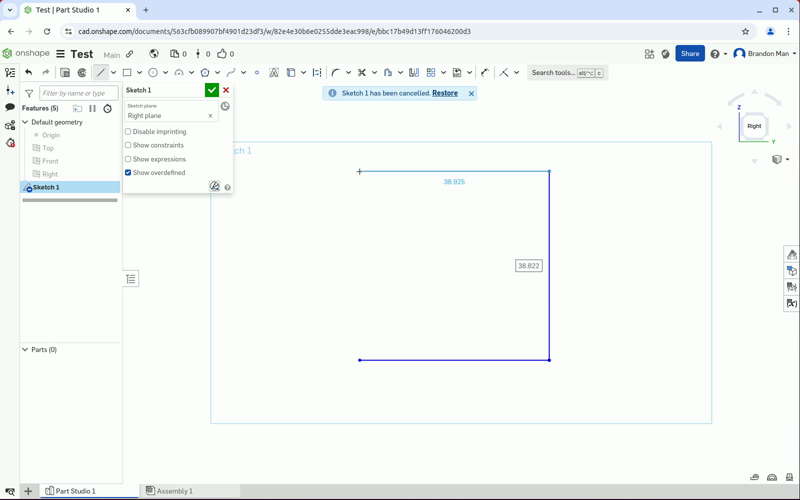
click(359, 171)
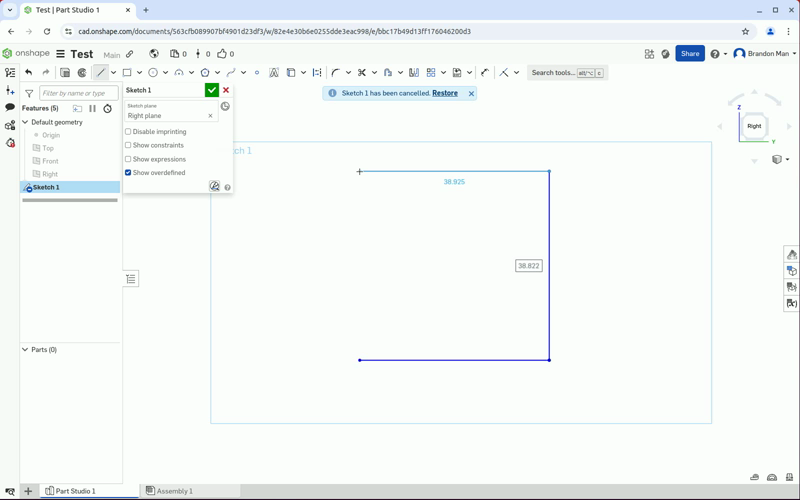
key_up(shift)
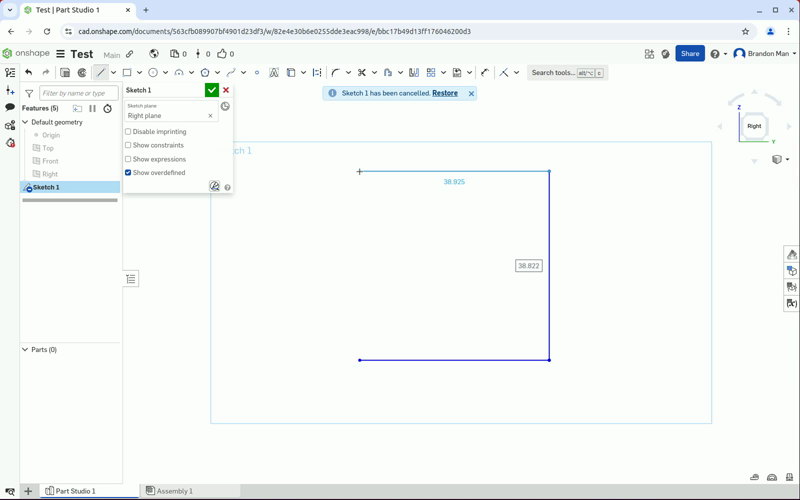
key_down(shift)
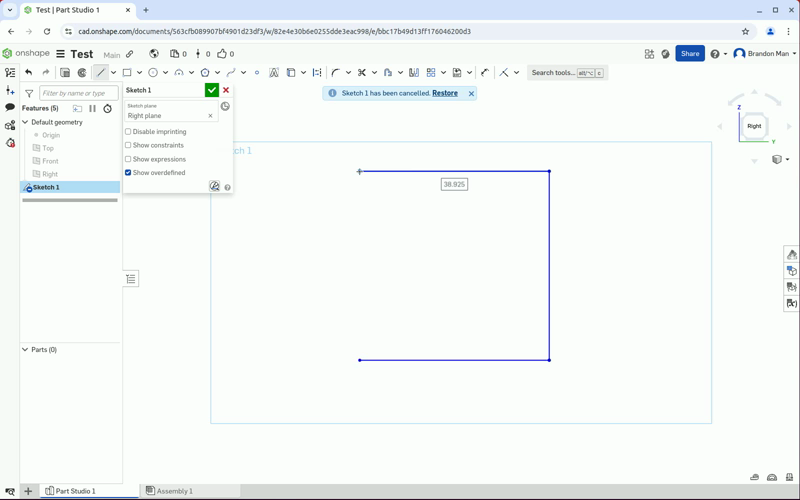
mouse_move(359, 360)
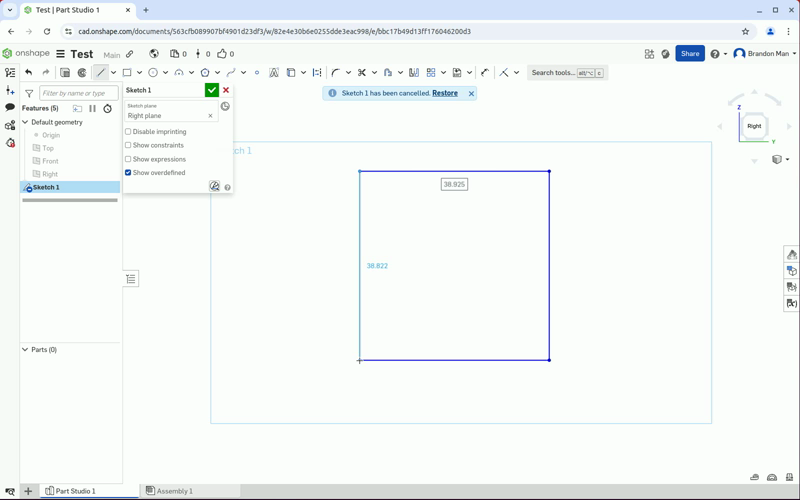
key_up(shift)
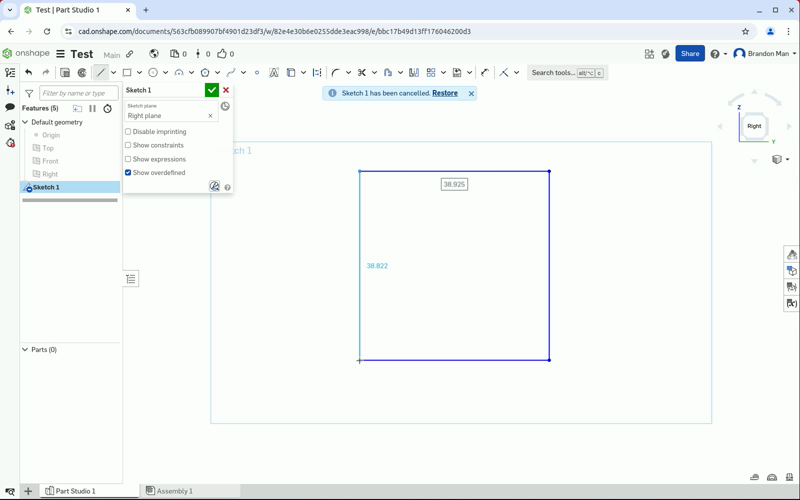
click(359, 360)
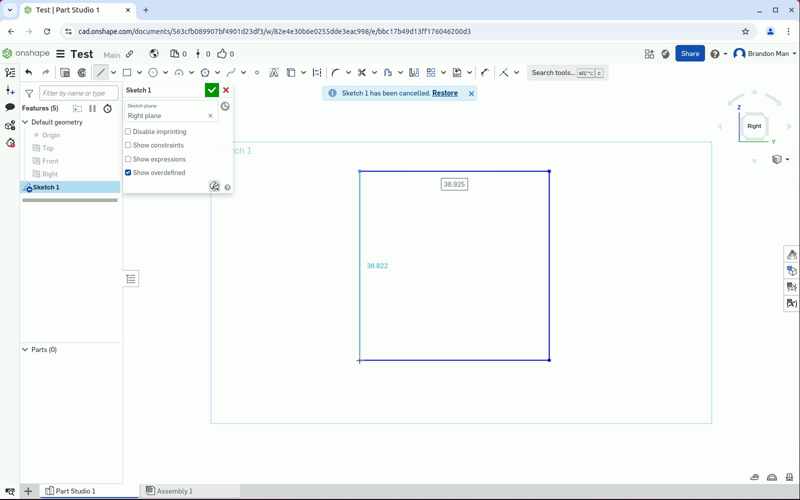
key(esc)
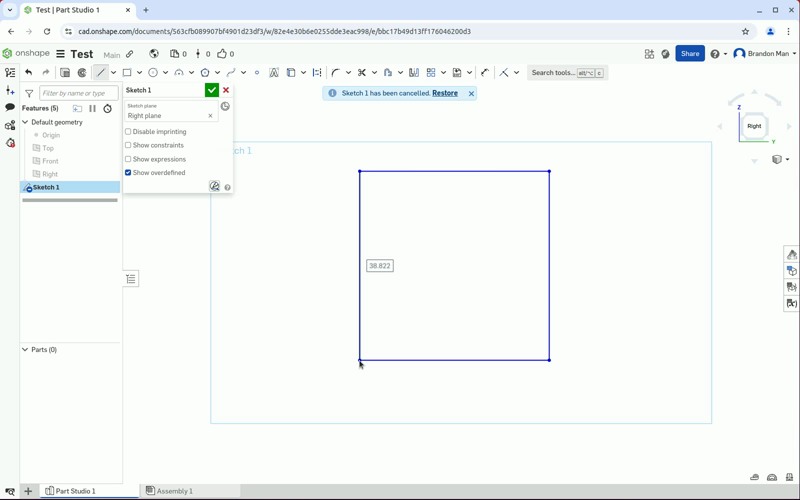
mouse_move(420, 257)
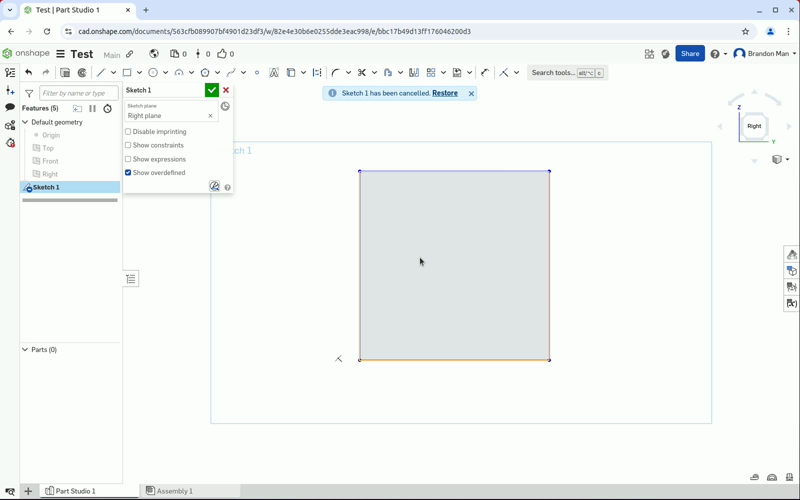
click(420, 257)
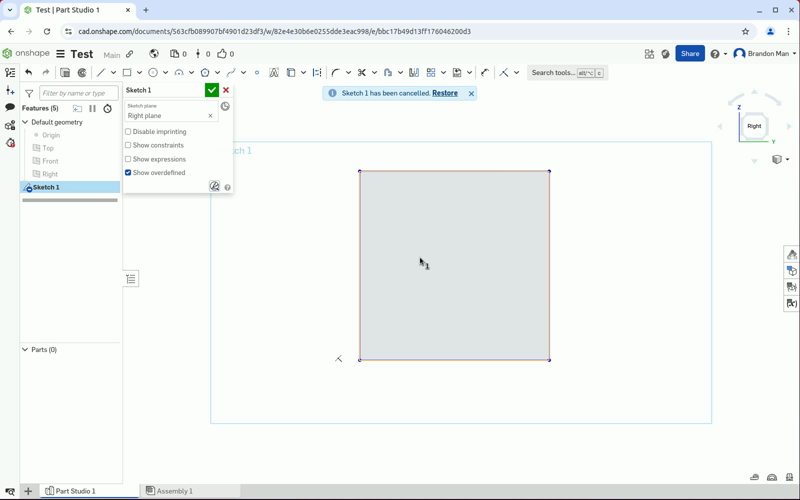
mouse_move(73, 352)
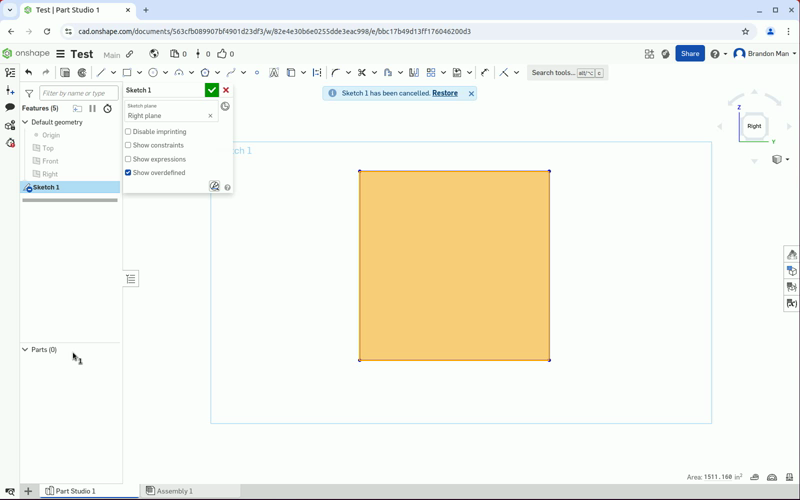
key(shift+y)
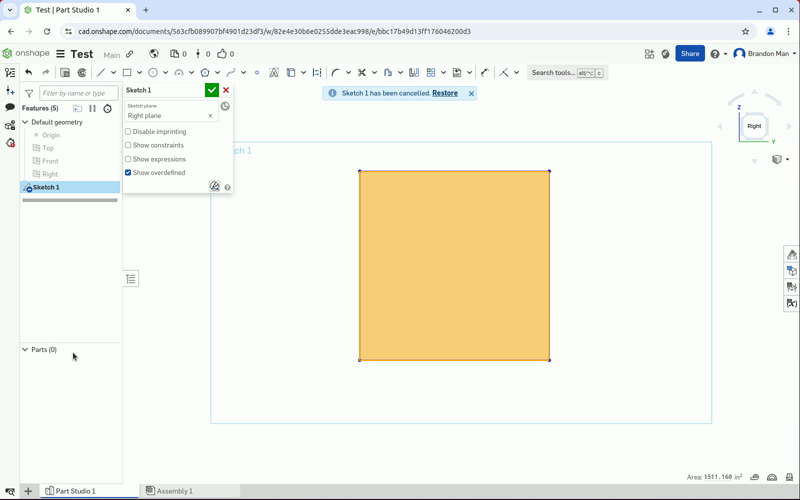
key(shift+e)
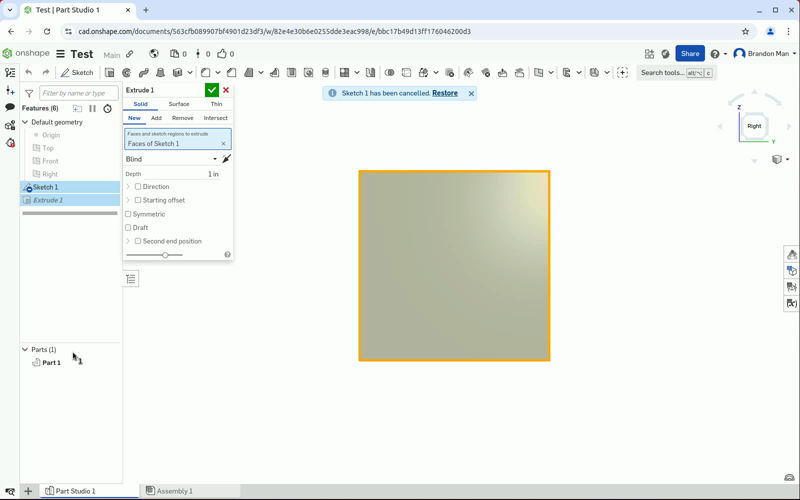
mouse_move(143, 106)
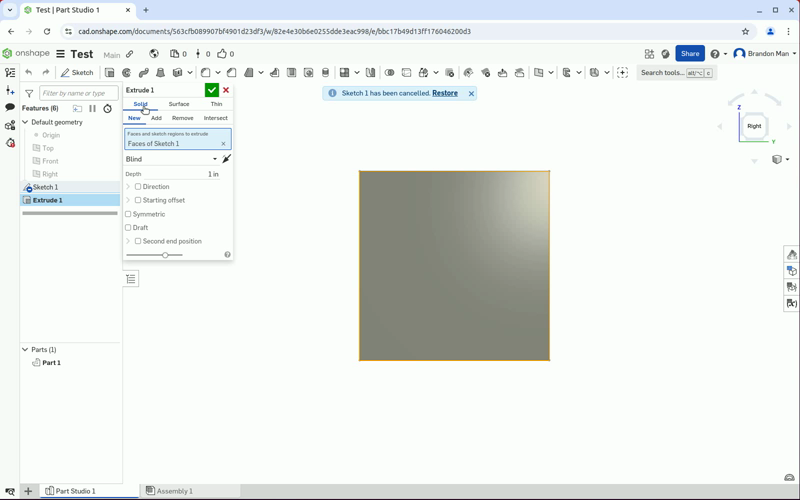
click(143, 106)
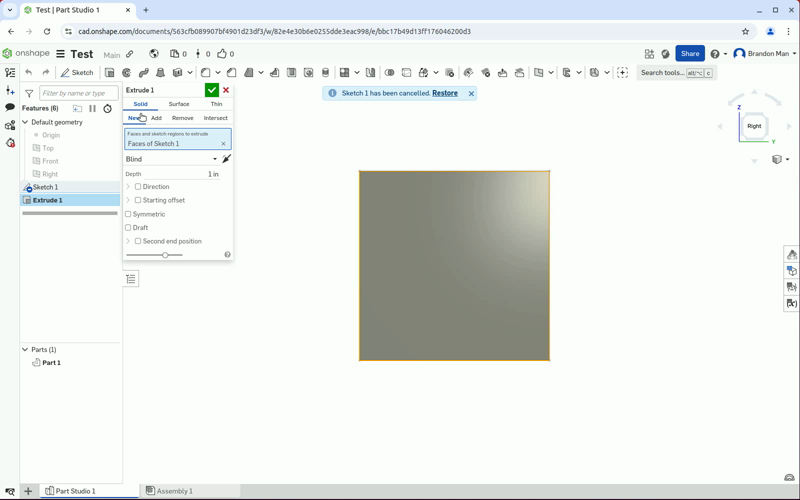
mouse_move(137, 120)
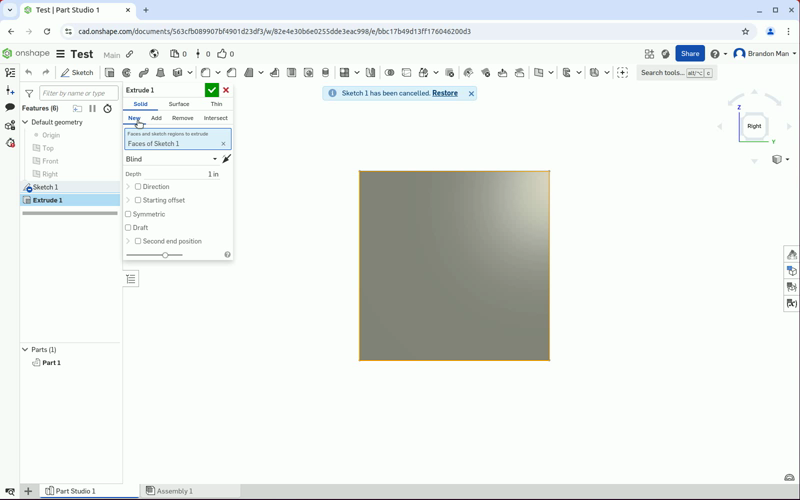
click(137, 120)
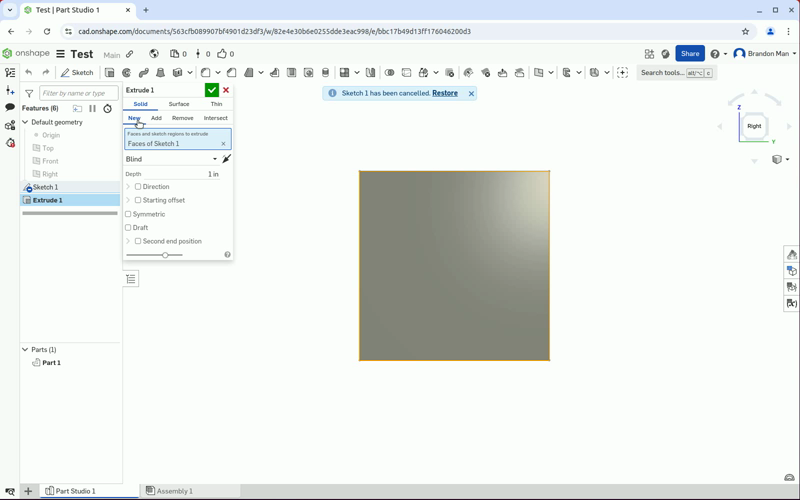
key(tab, 4)
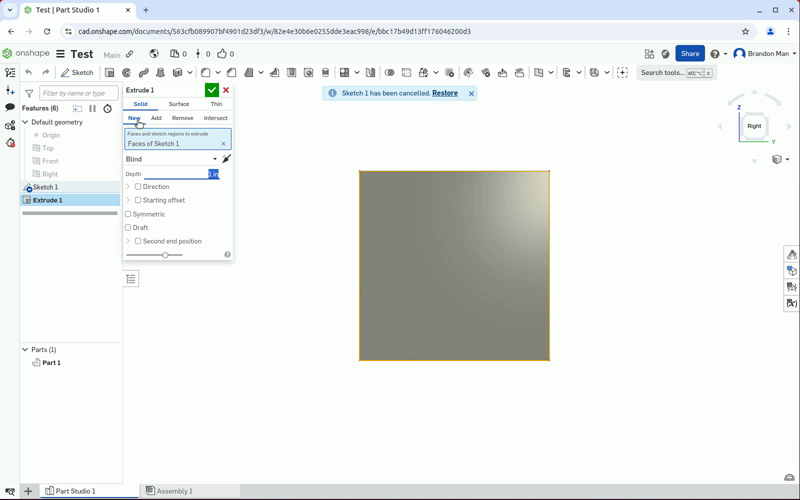
text(4.814)
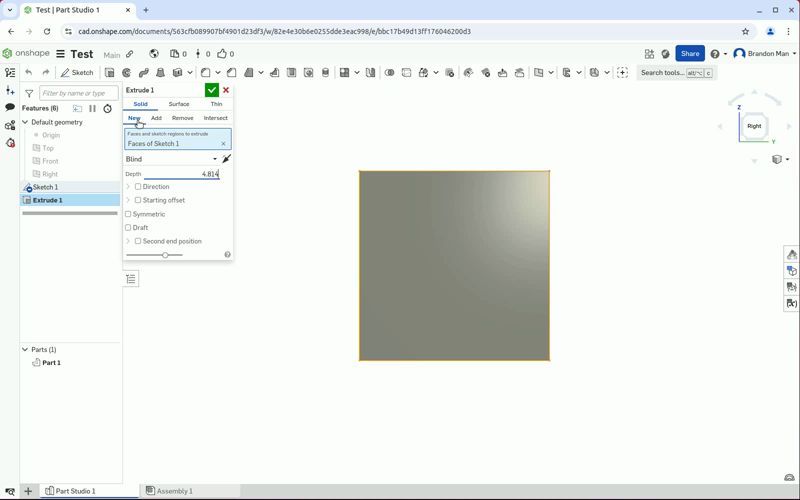
key(enter)
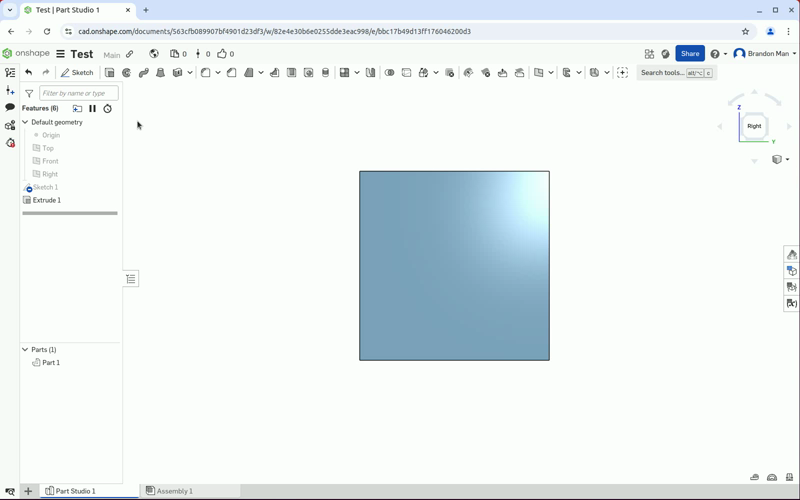
key(shift+h)
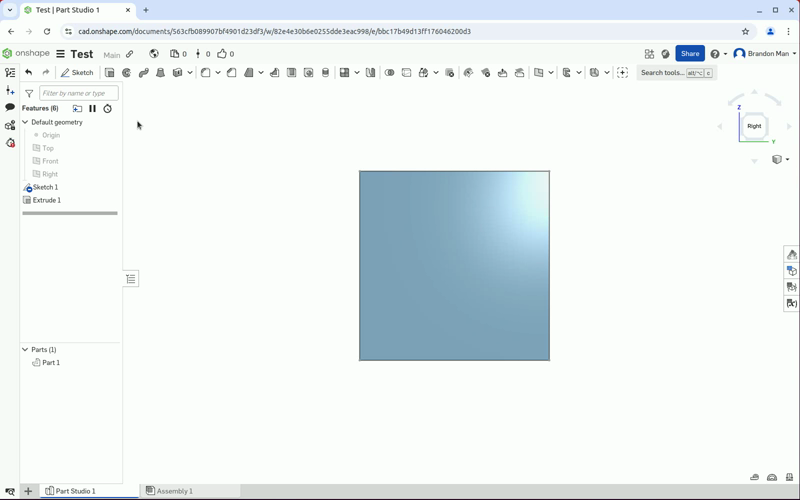
key(shift+h)
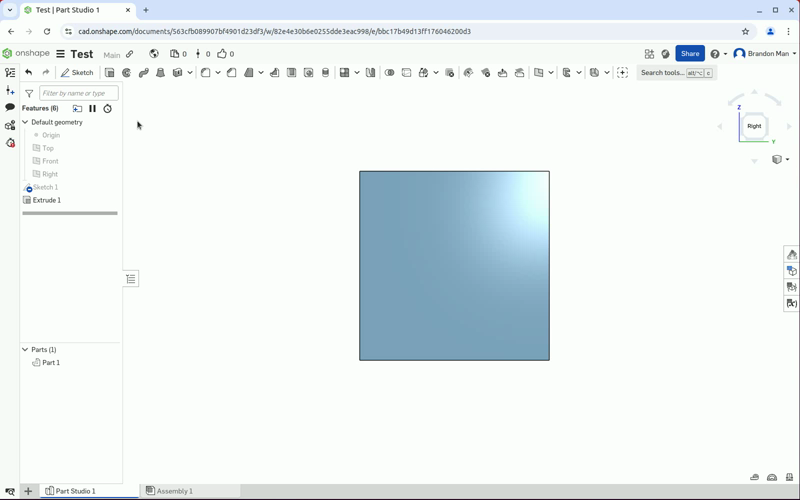
mouse_move(73, 189)
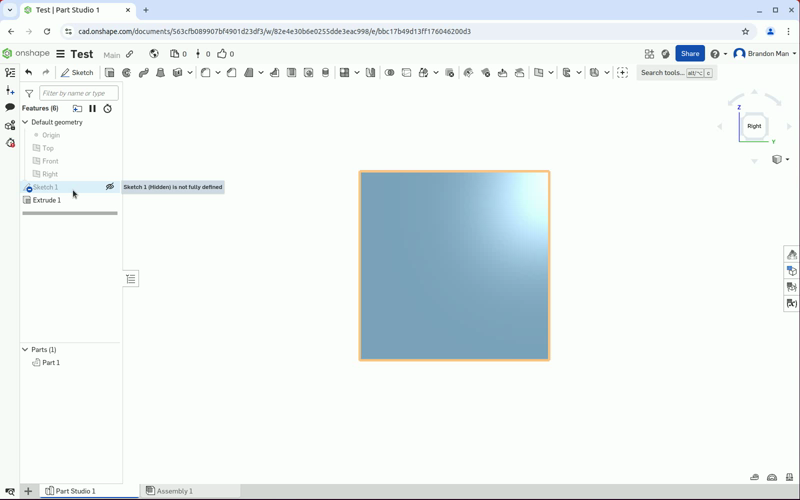
click(73, 189)
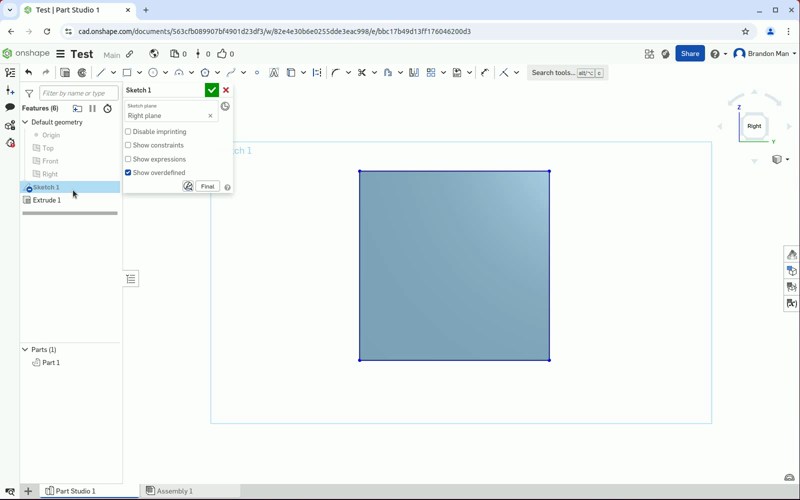
mouse_move(229, 92)
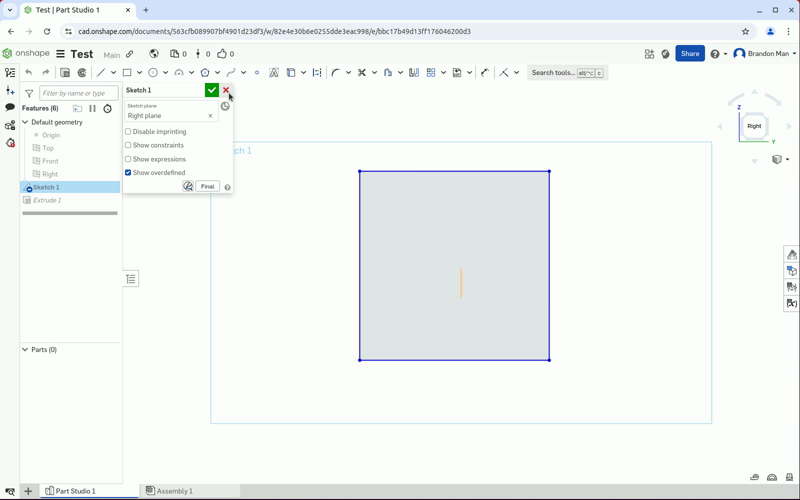
click(229, 92)
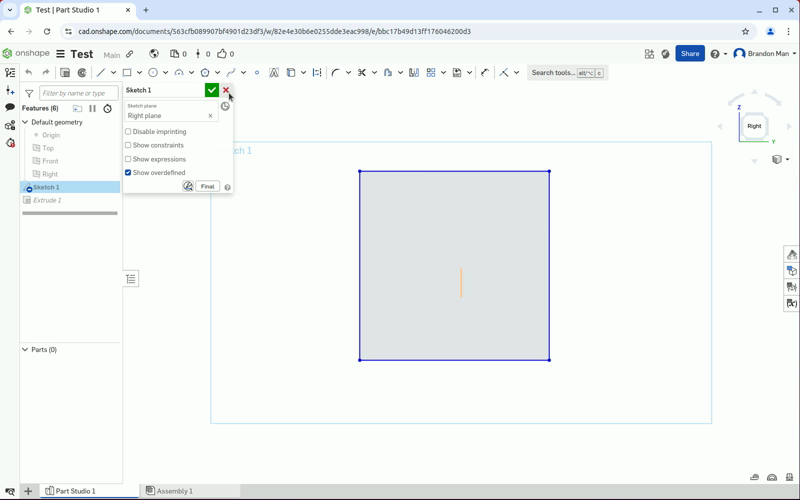
key(shift+s)
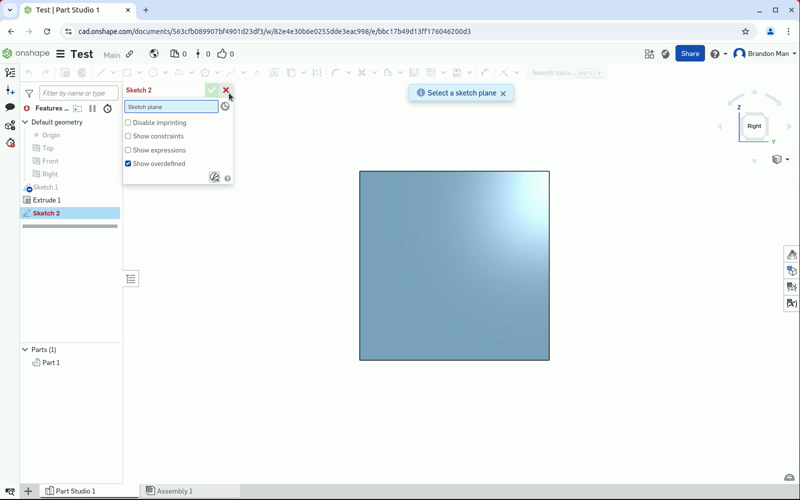
mouse_move(73, 176)
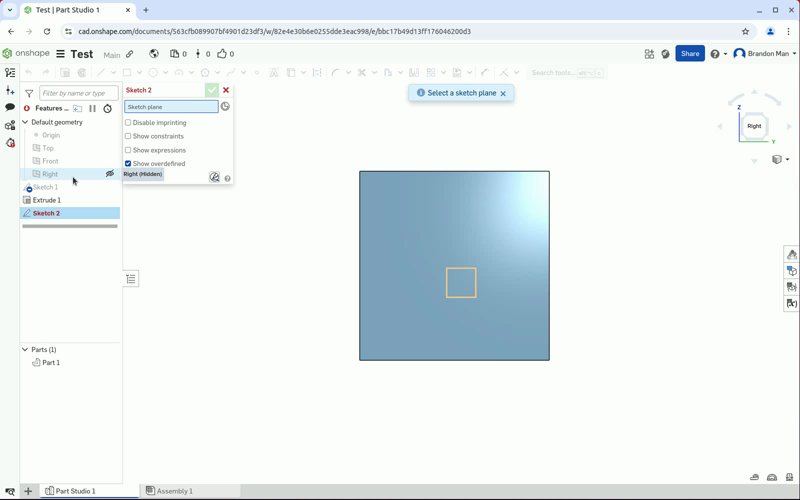
click(73, 176)
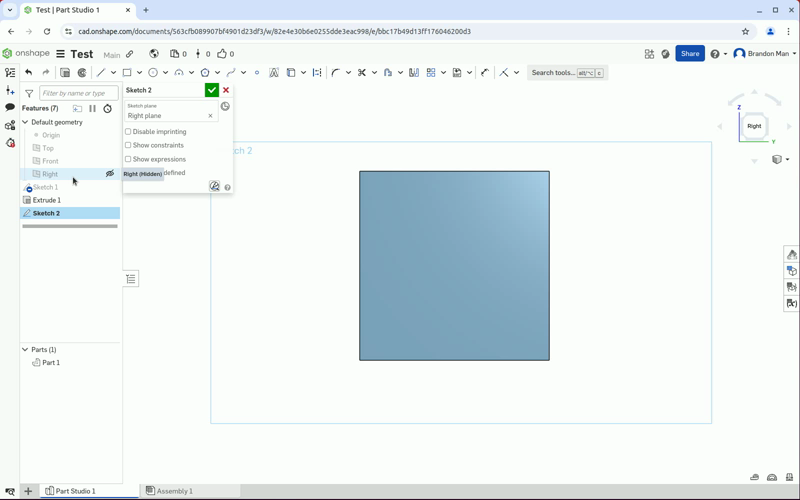
mouse_move(73, 352)
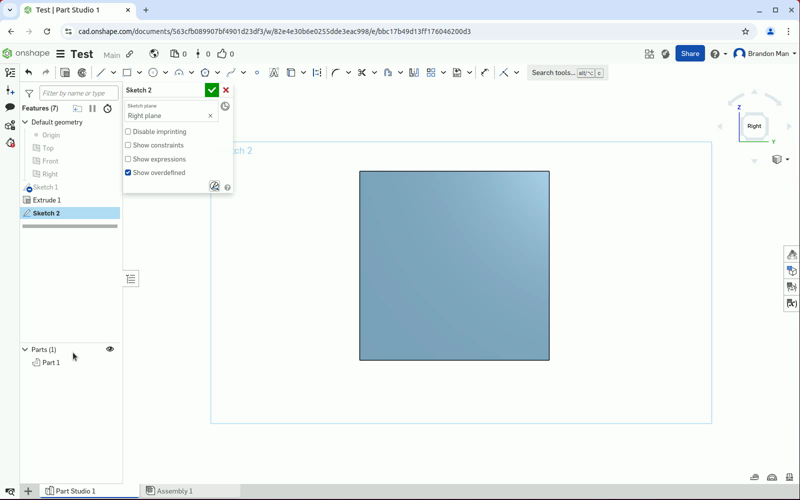
key(y)
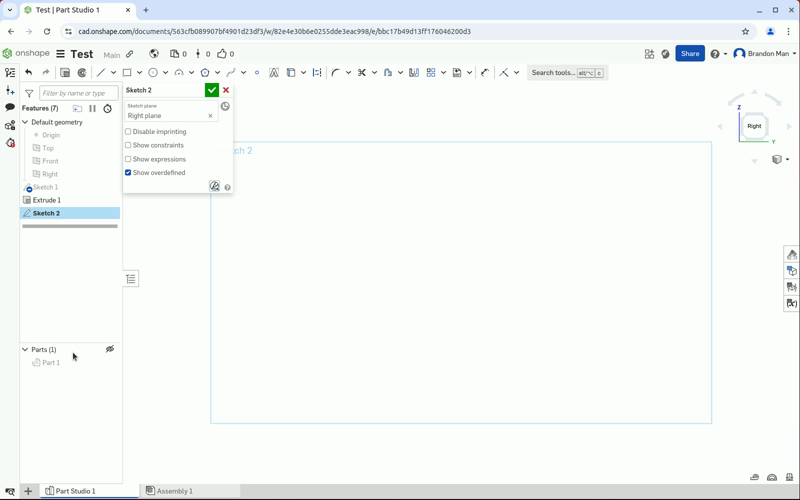
key(l)
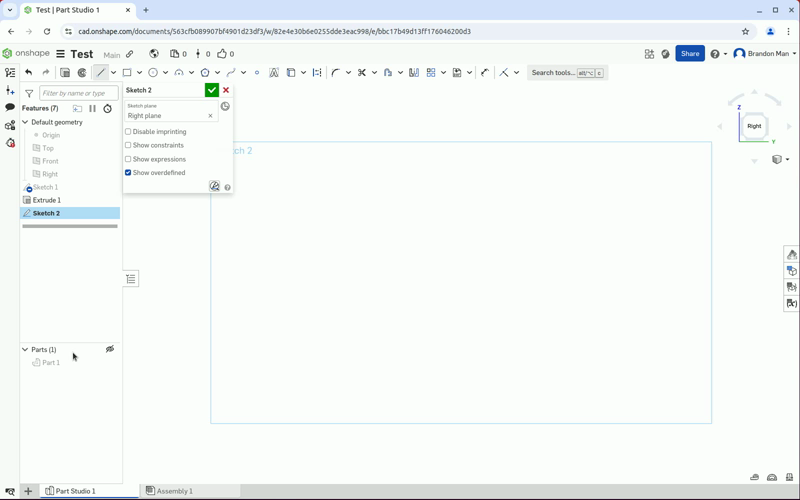
key_down(shift)
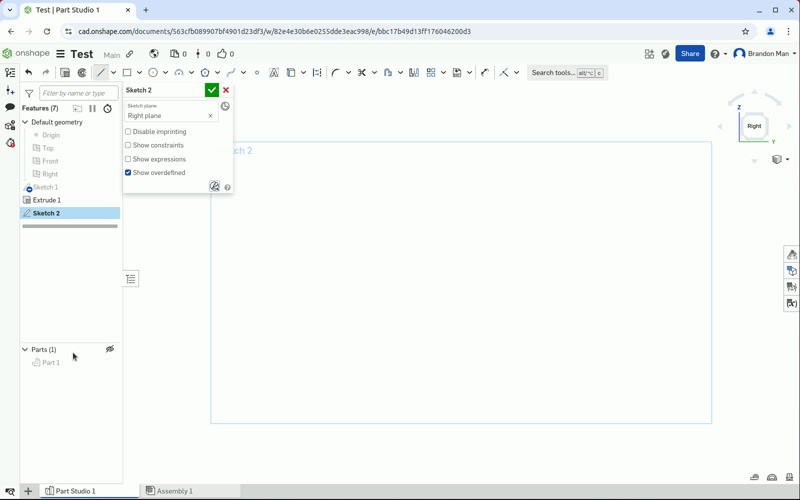
mouse_move(359, 360)
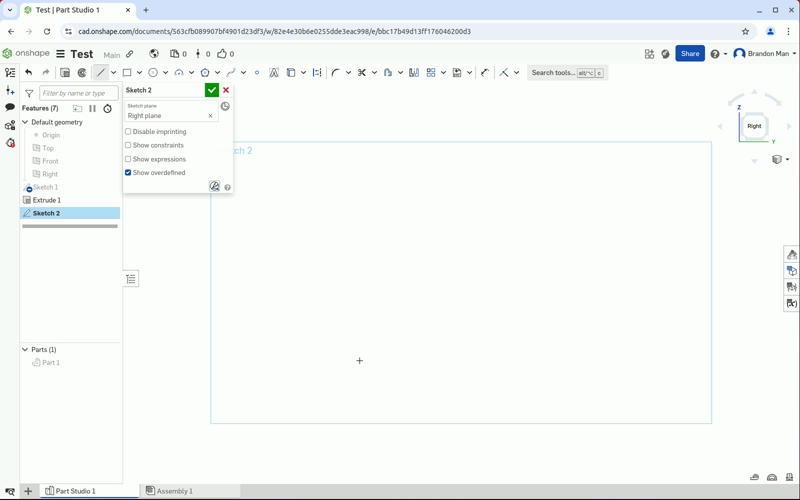
click(359, 360)
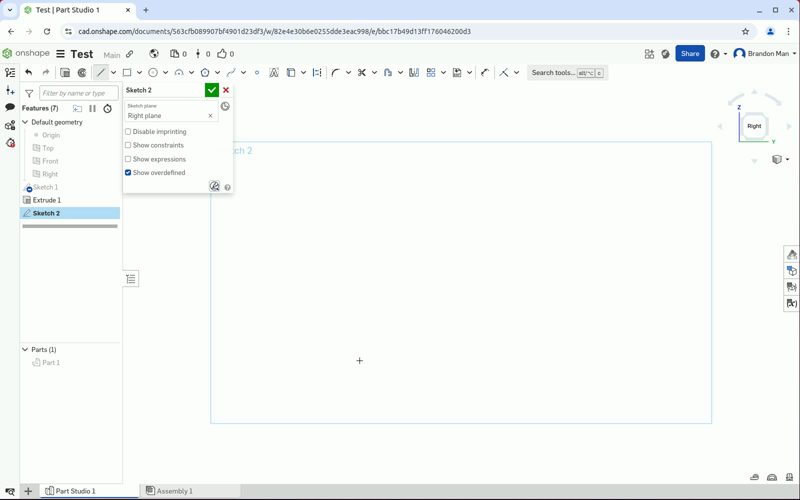
key_up(shift)
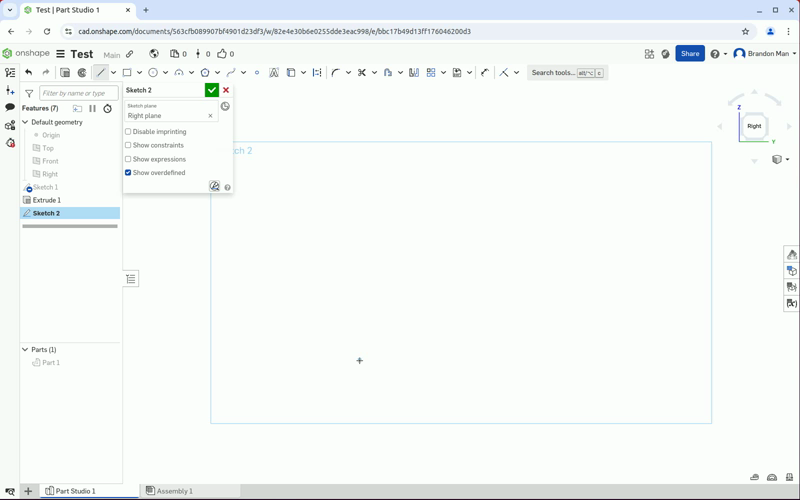
key_down(shift)
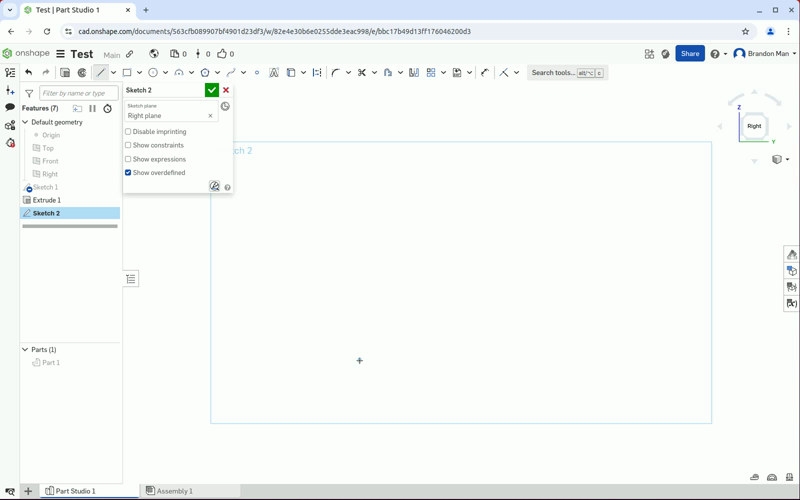
mouse_move(549, 360)
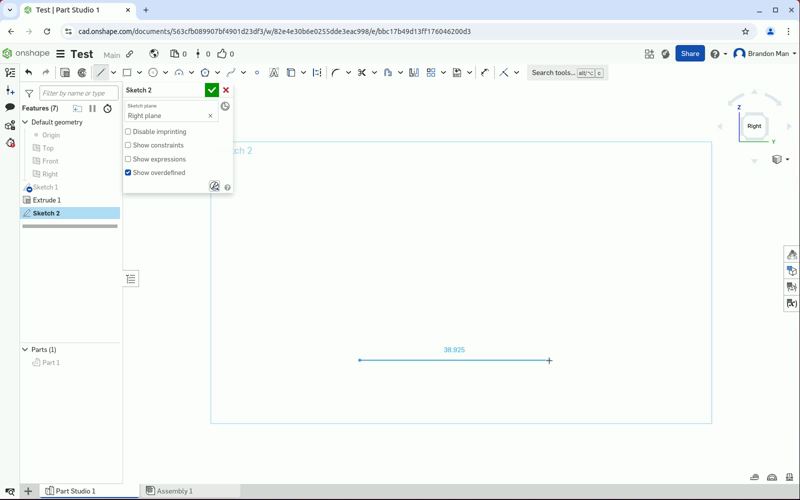
click(549, 360)
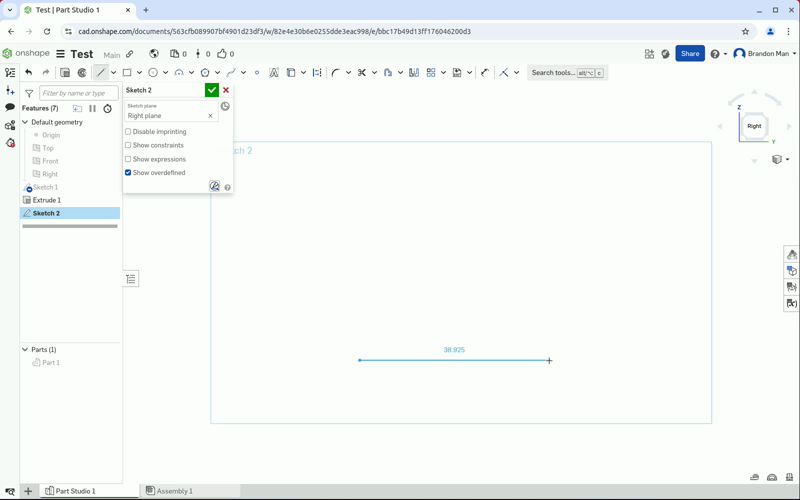
key_up(shift)
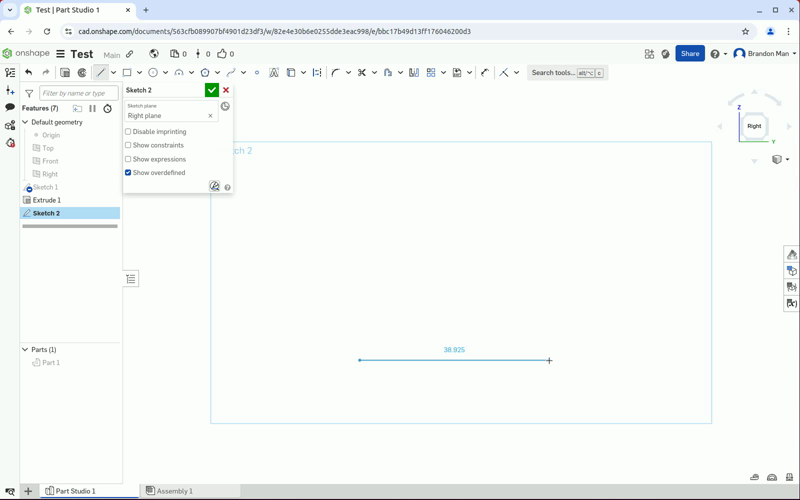
key_down(shift)
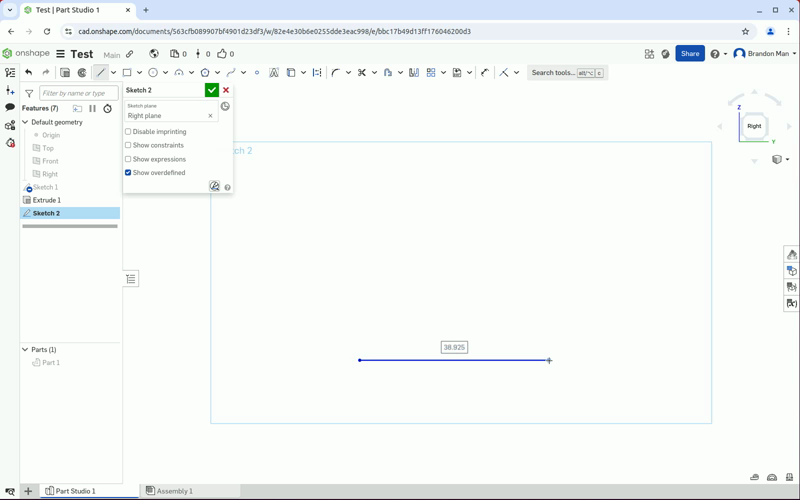
mouse_move(549, 171)
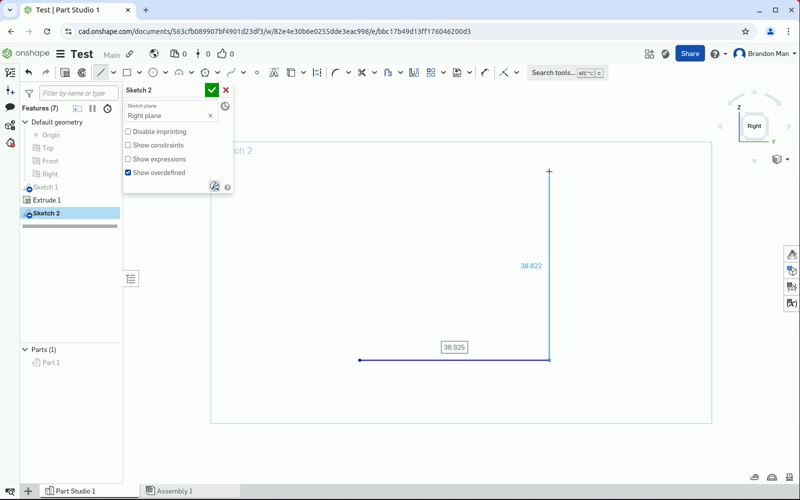
click(549, 171)
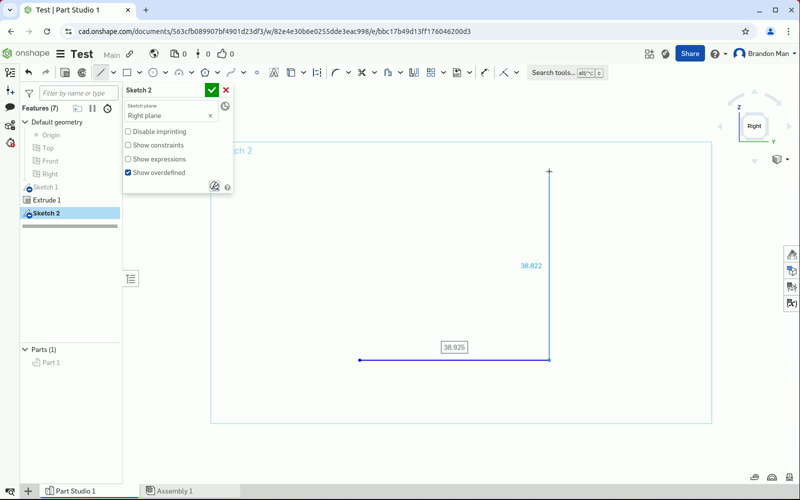
key_up(shift)
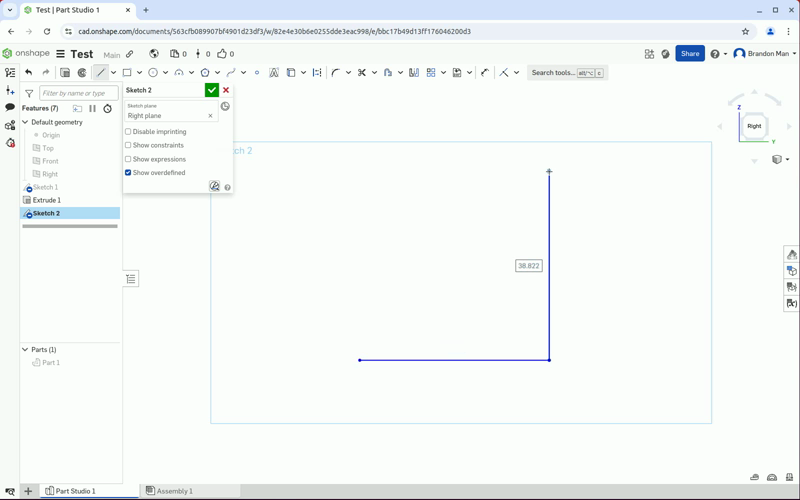
key_down(shift)
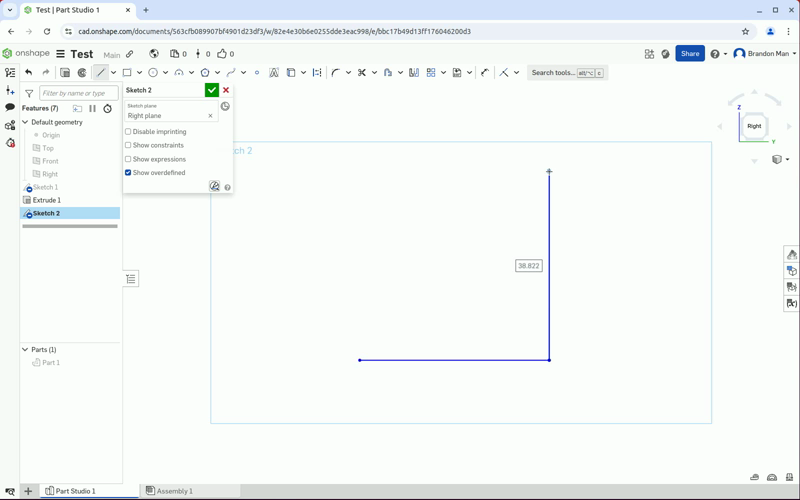
mouse_move(359, 171)
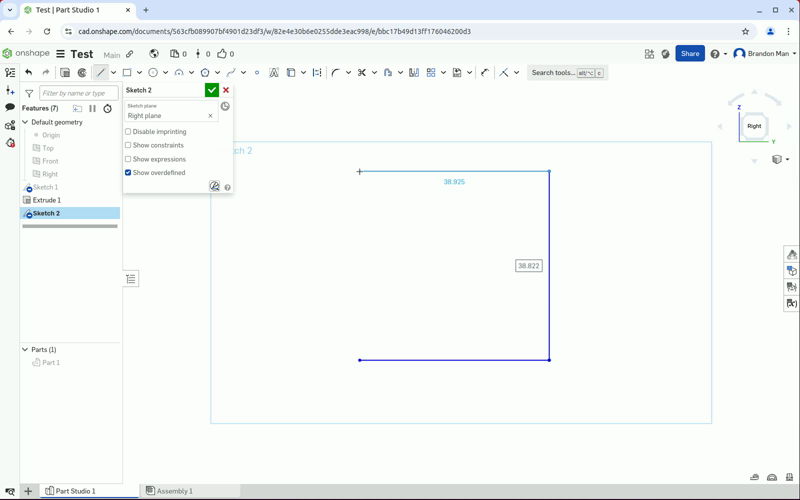
click(359, 171)
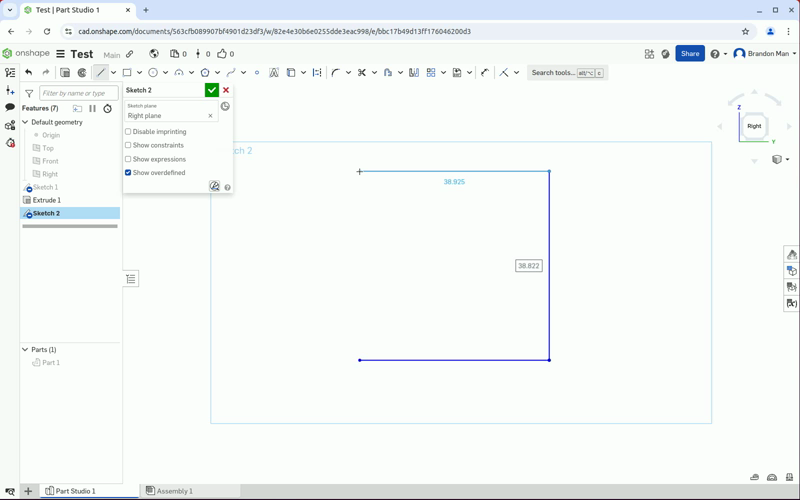
key_up(shift)
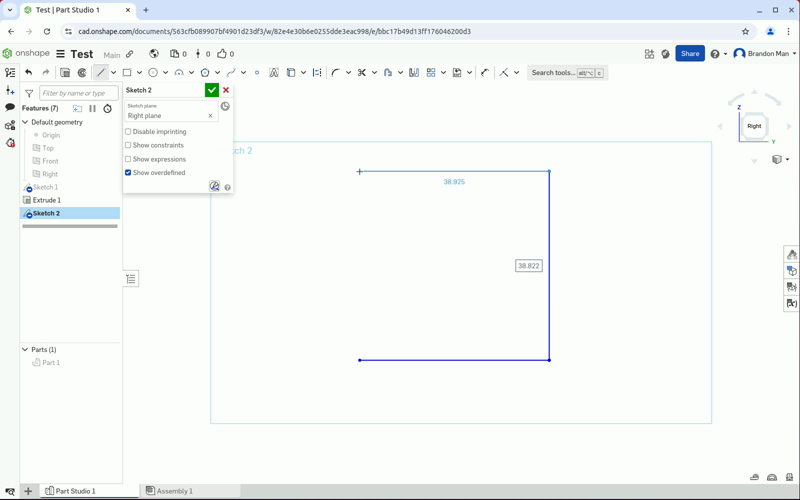
key_down(shift)
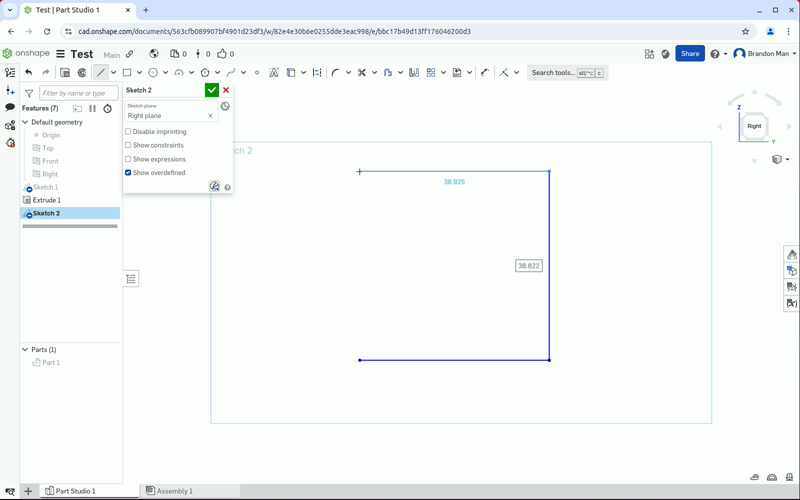
mouse_move(359, 360)
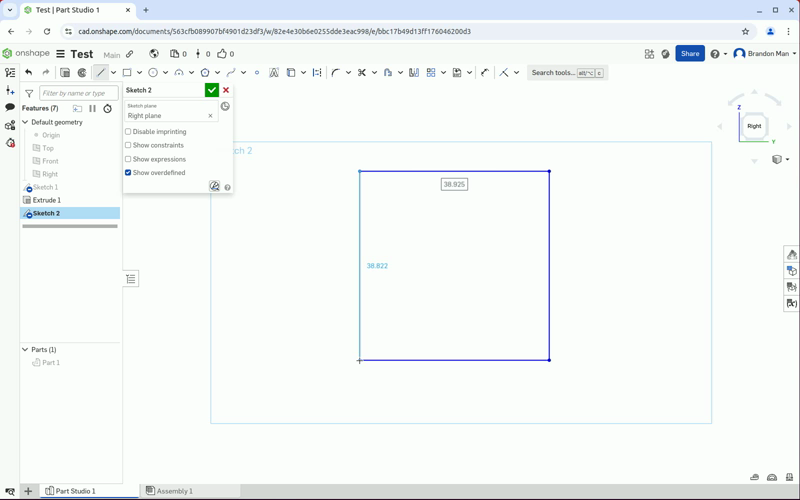
key_up(shift)
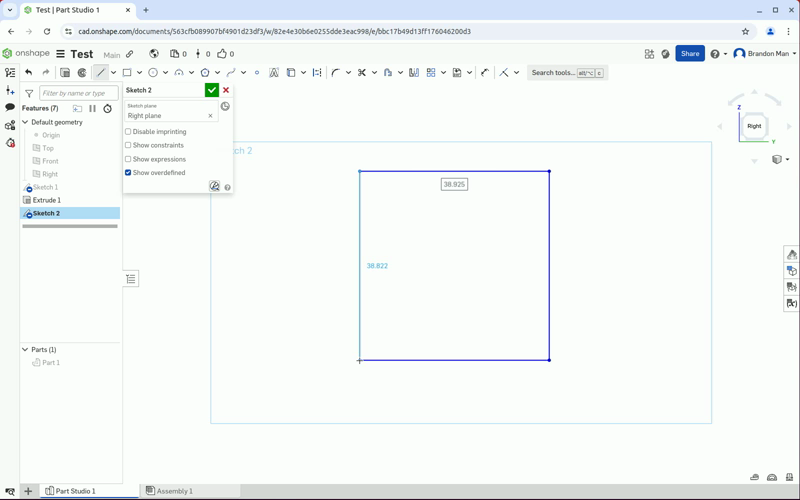
click(359, 360)
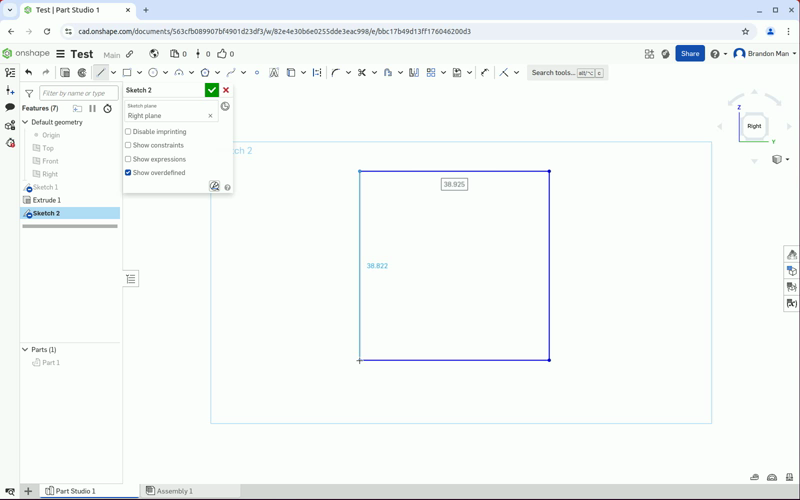
key(esc)
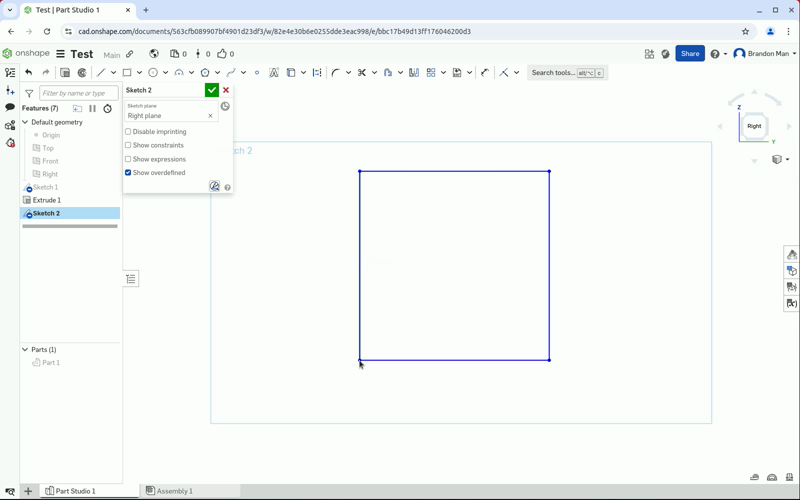
mouse_move(478, 200)
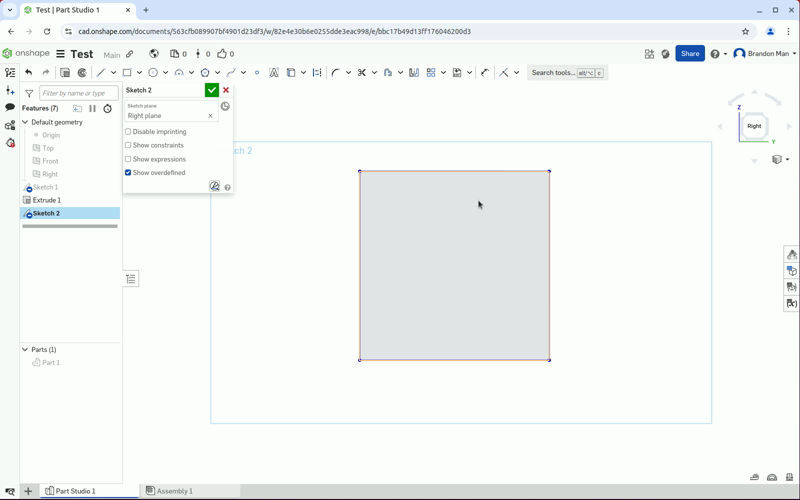
click(478, 200)
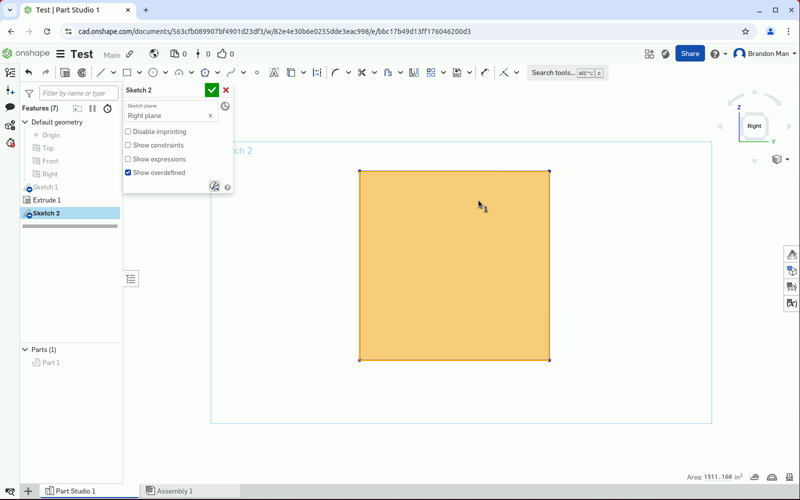
mouse_move(73, 352)
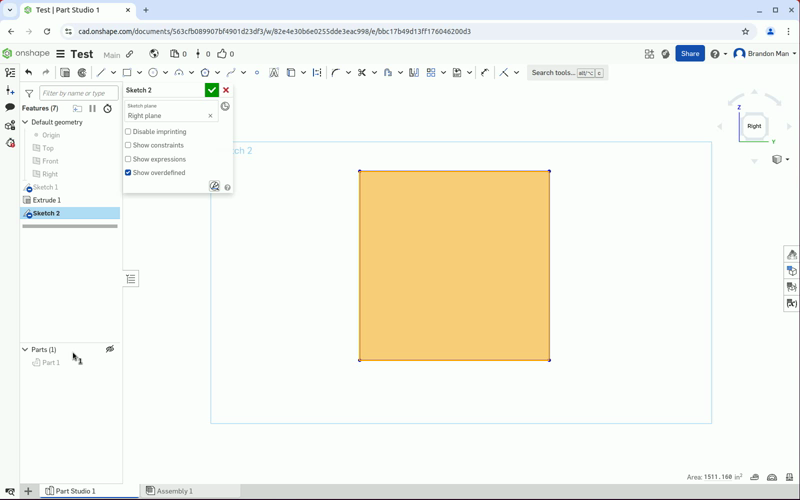
key(shift+y)
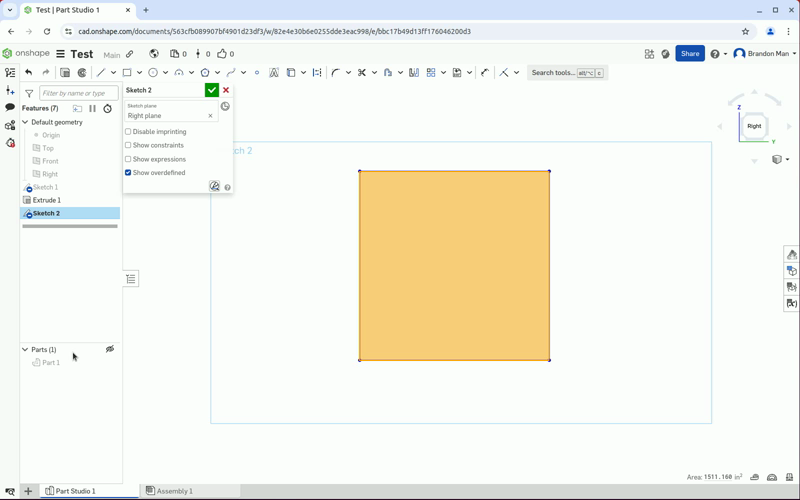
key(shift+e)
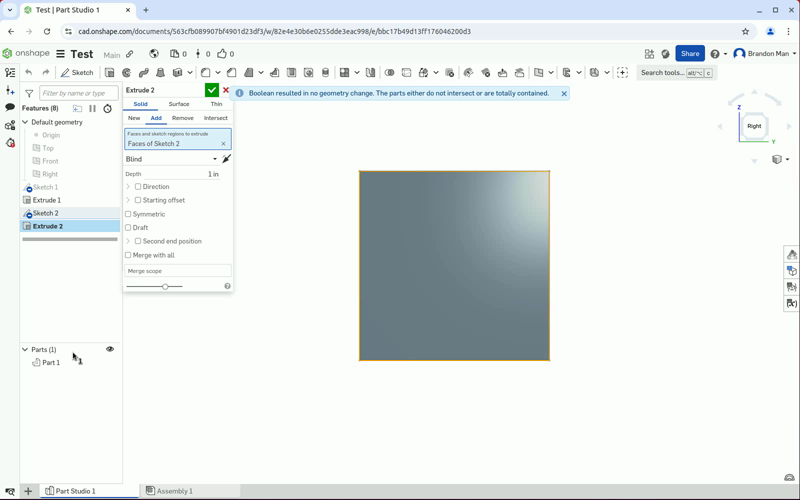
mouse_move(143, 106)
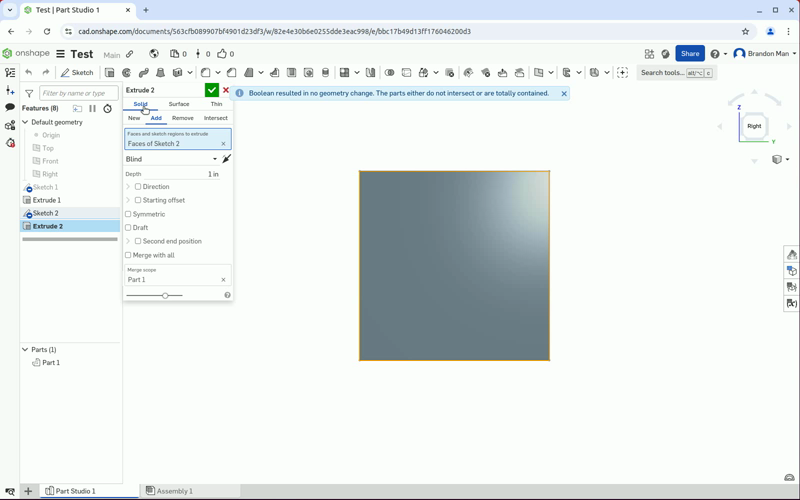
click(143, 106)
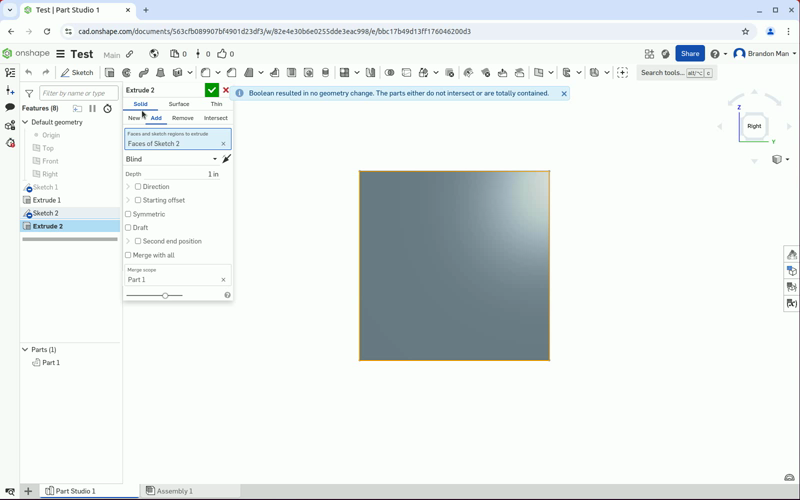
mouse_move(137, 120)
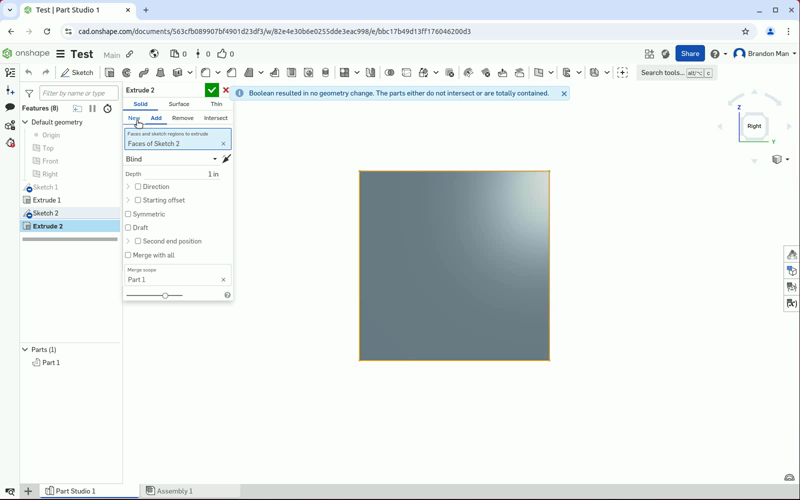
click(137, 120)
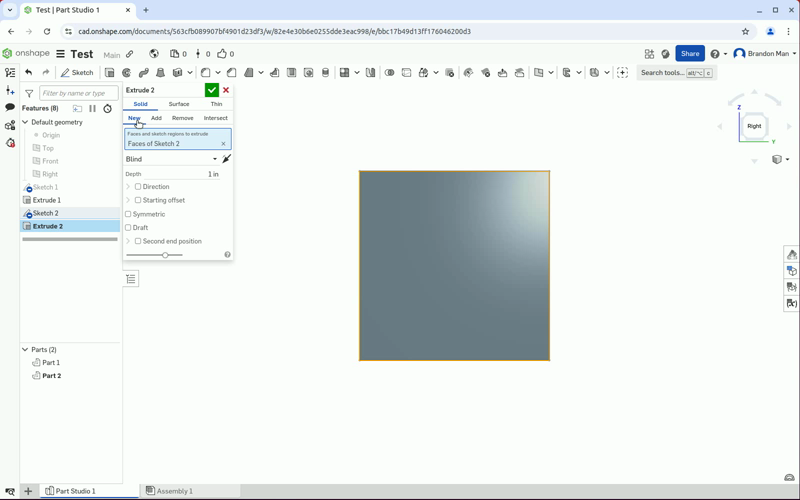
key(tab, 4)
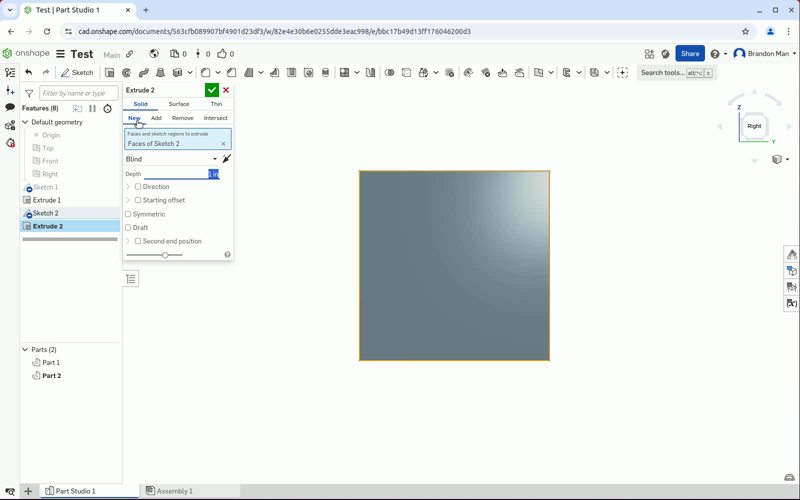
text(4.814)
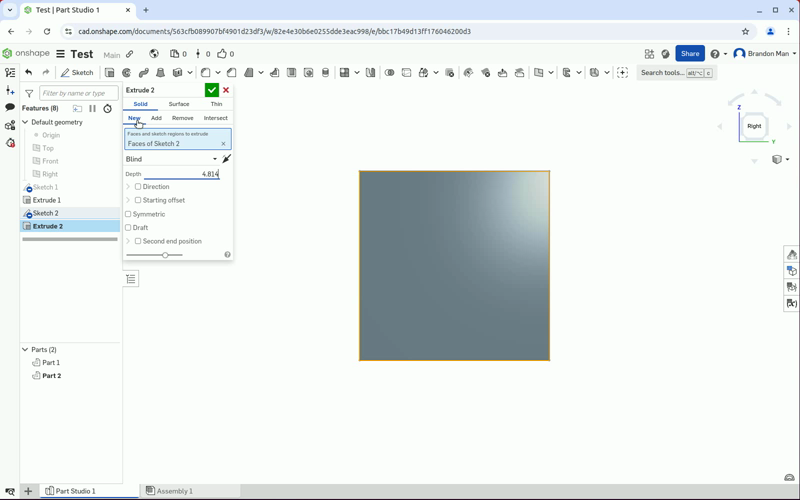
key(enter)
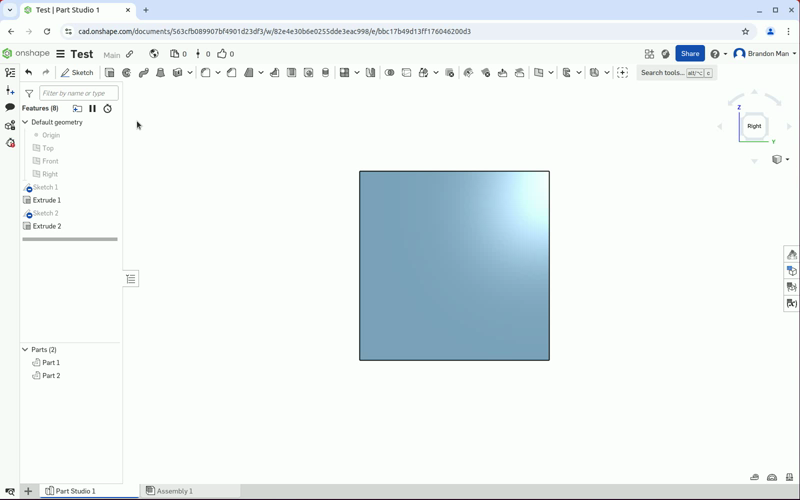
key(shift+h)
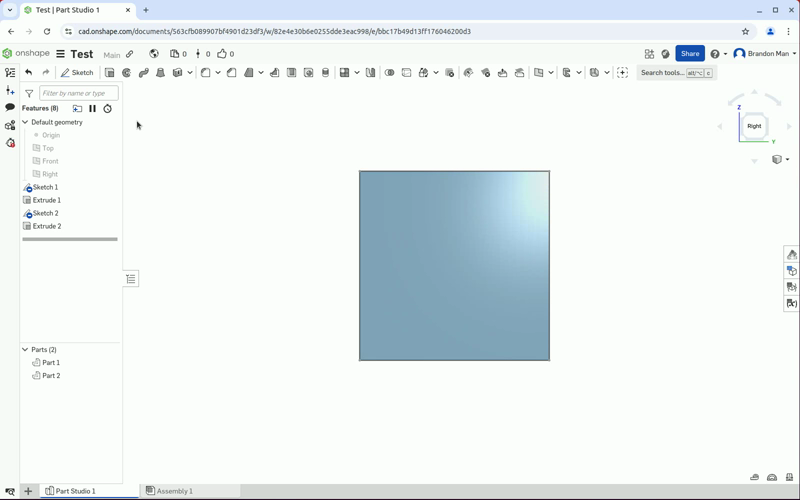
key(shift+h)
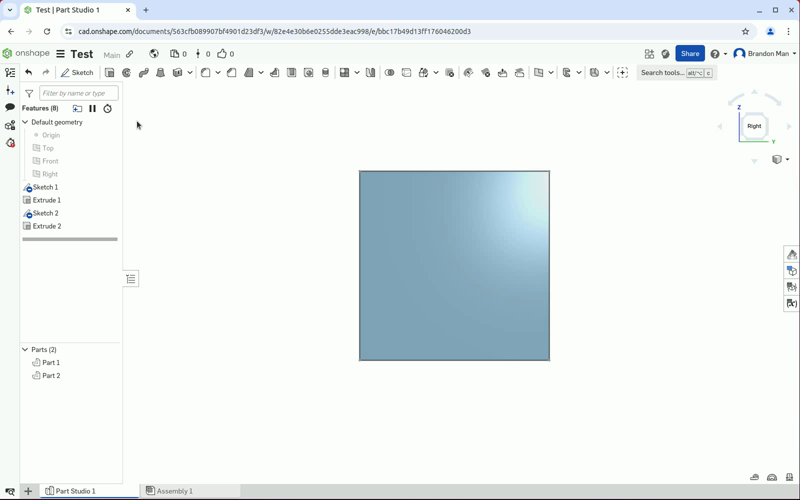
key(shift+7)
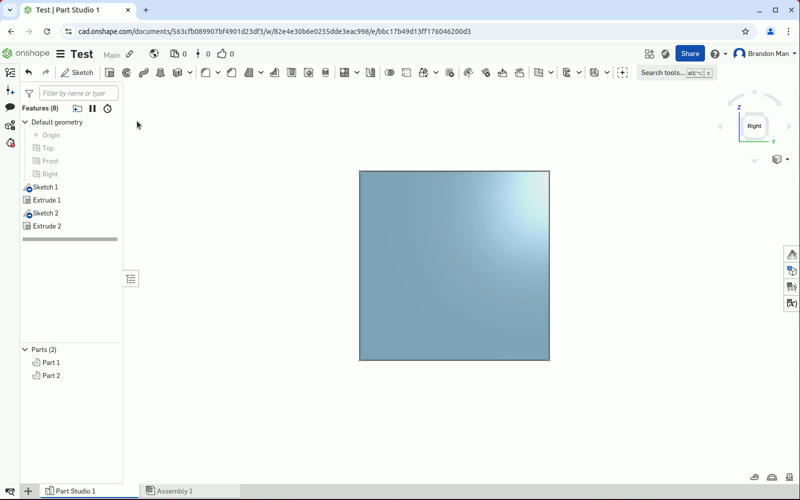
key(right, 2)
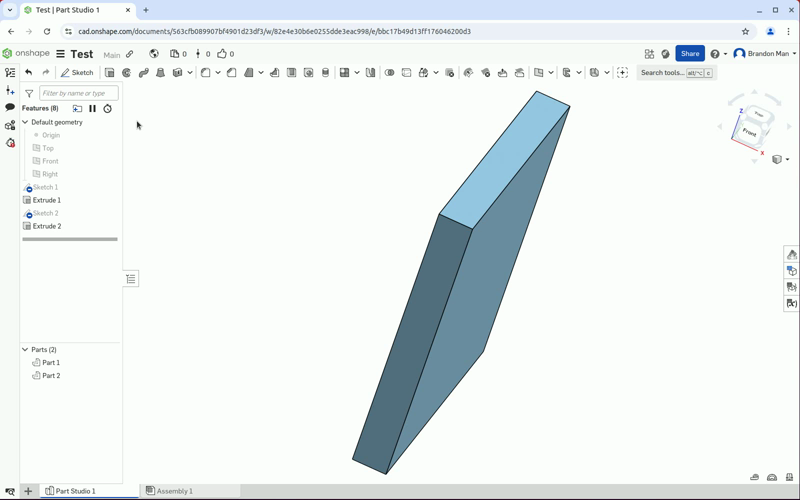
key(down, 2)
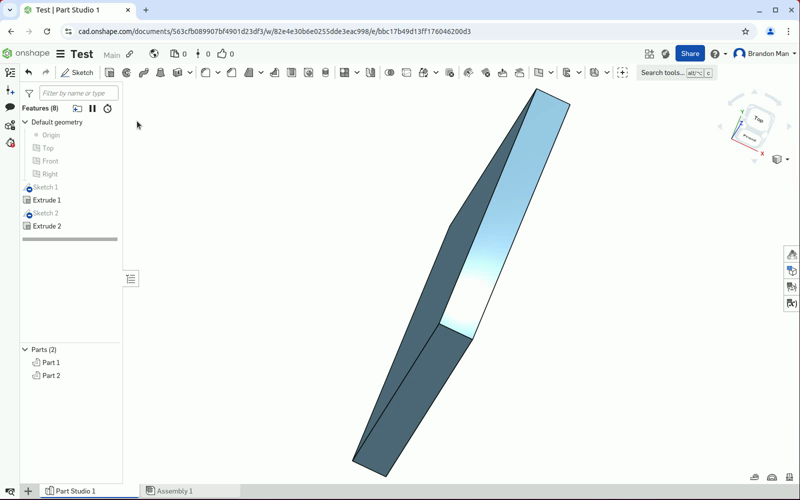
key(up, 2)
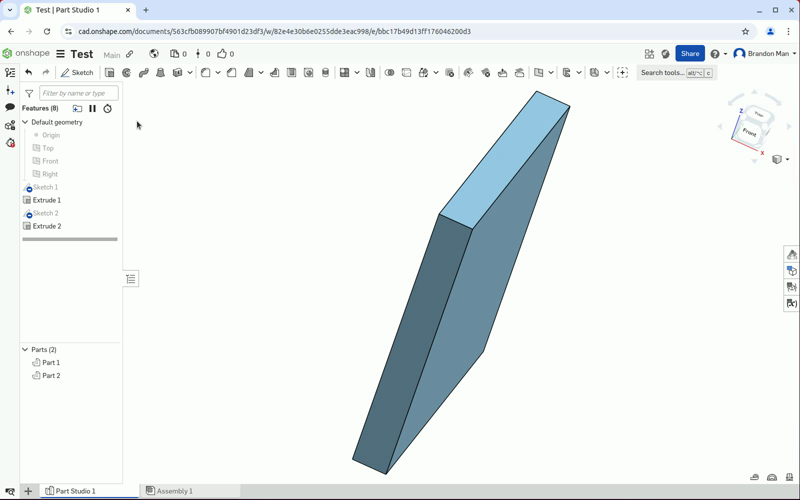
key(left, 2)
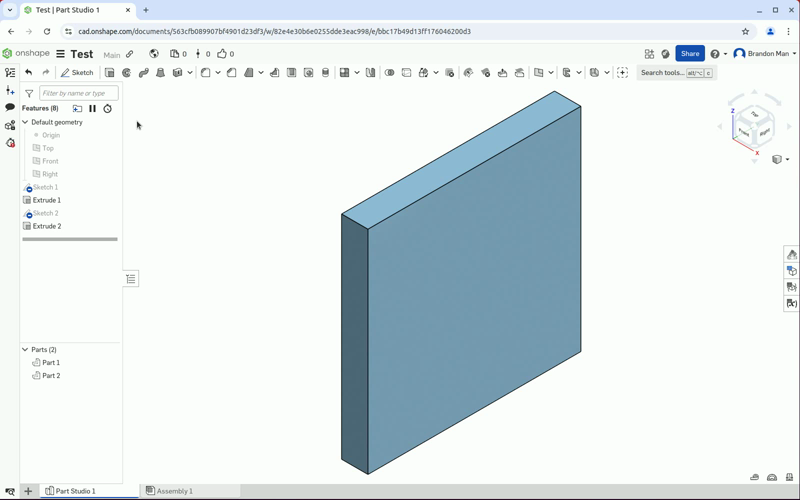
mouse_move(73, 189)
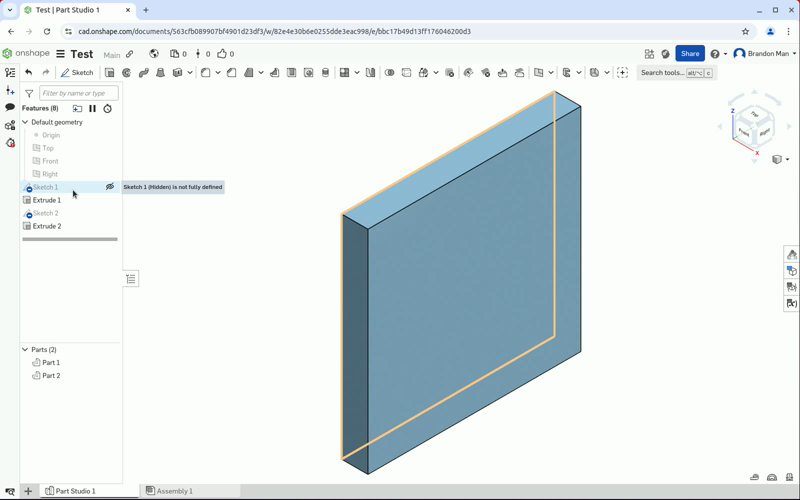
click(73, 189)